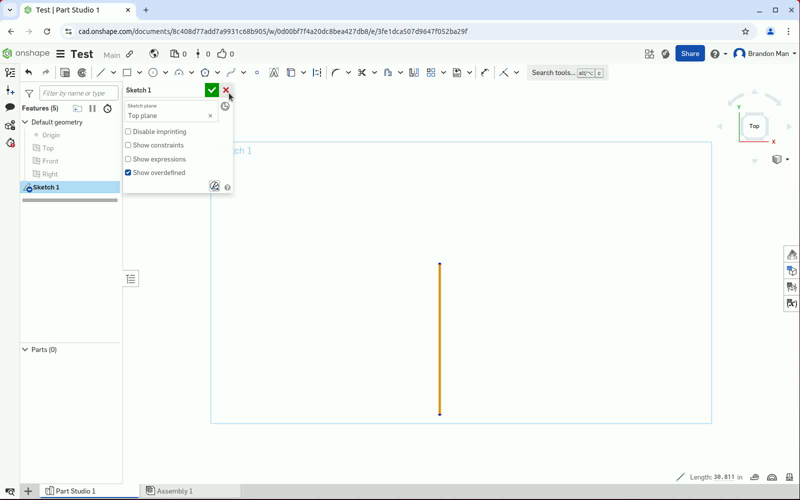
key(shift+h)
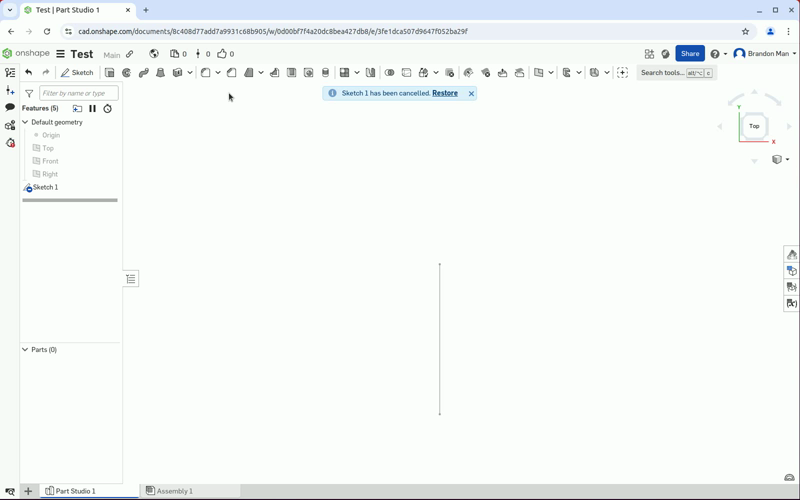
mouse_move(73, 352)
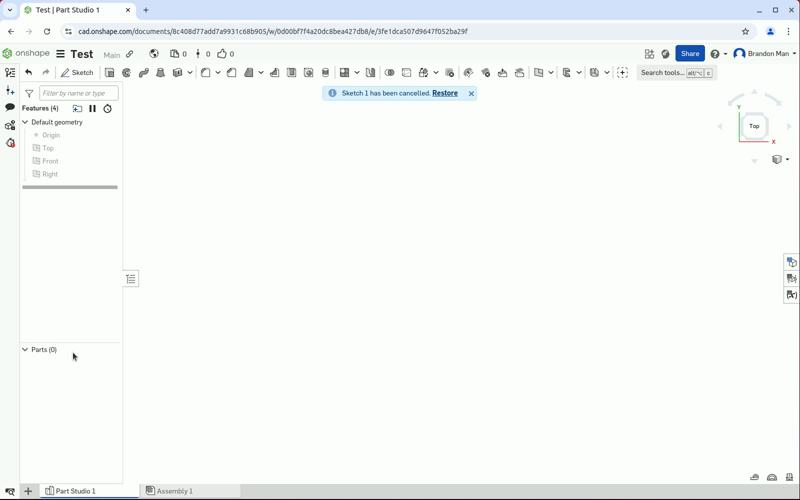
key(y)
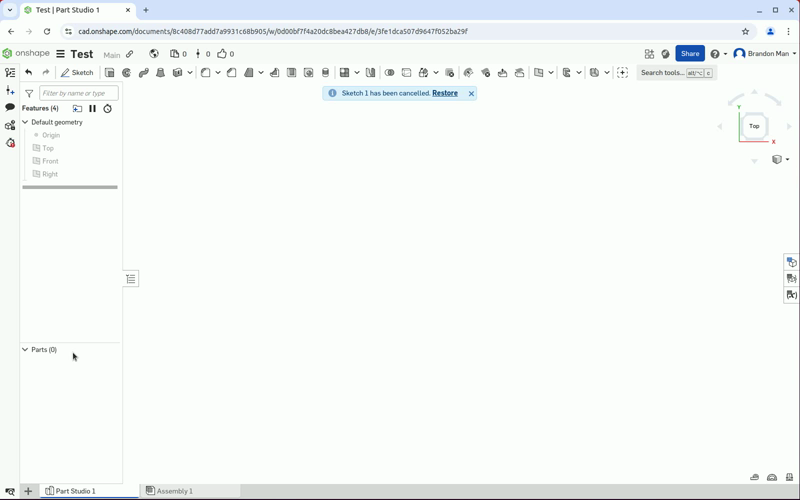
key(shift+p)
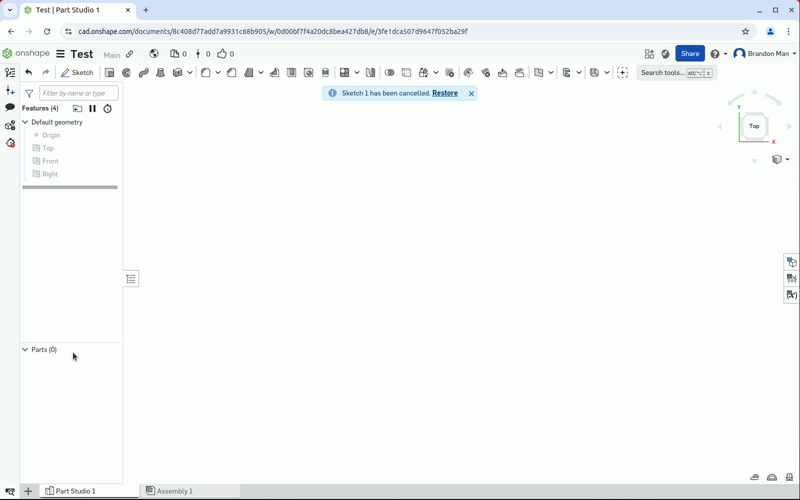
key(space)
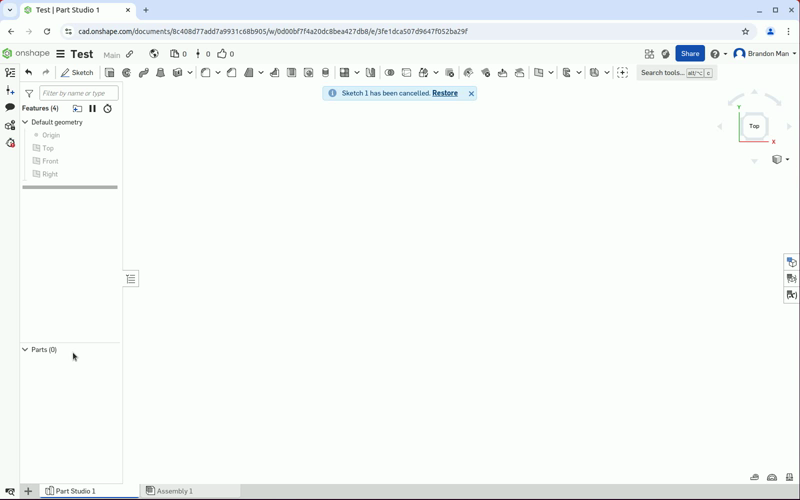
key_down(shift)
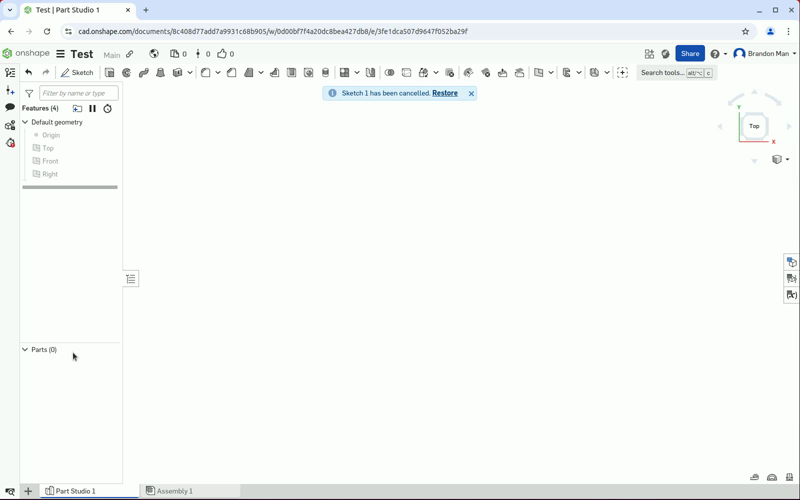
key(up)
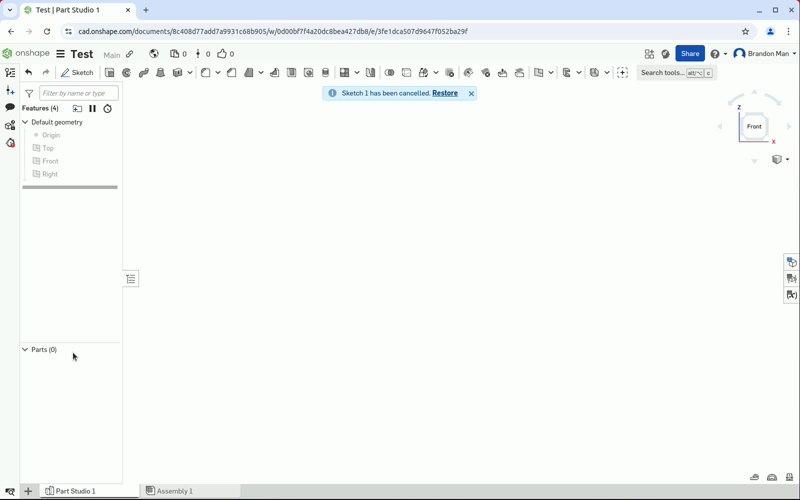
key_up(shift)
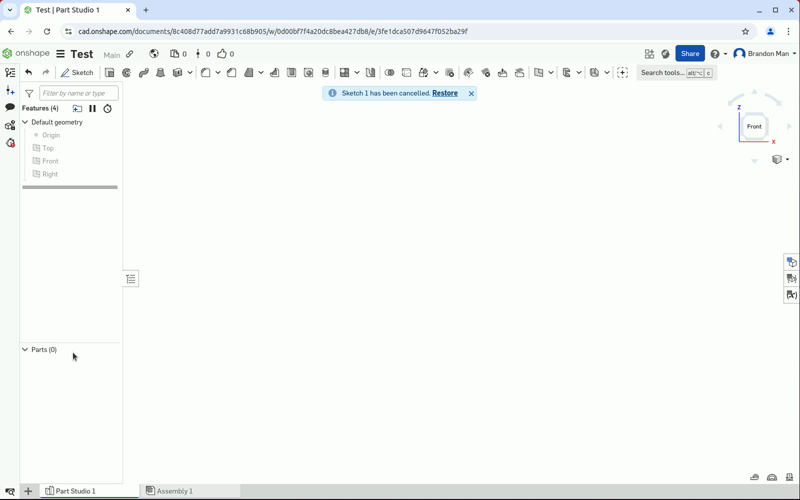
mouse_move(73, 352)
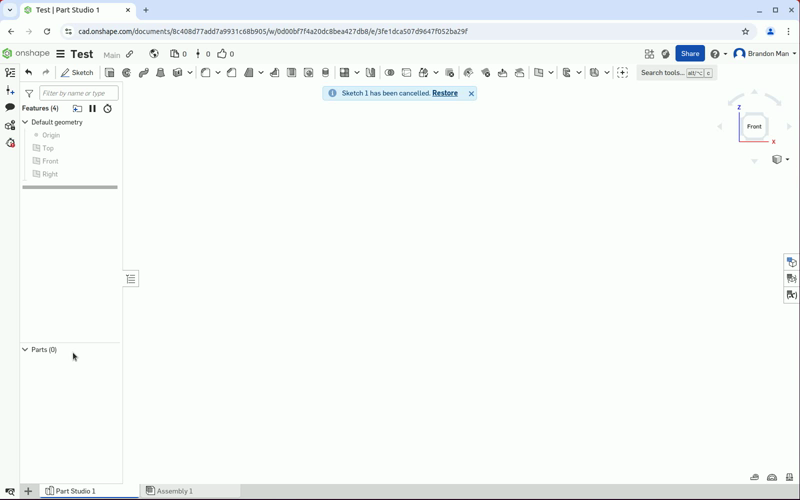
key(shift+y)
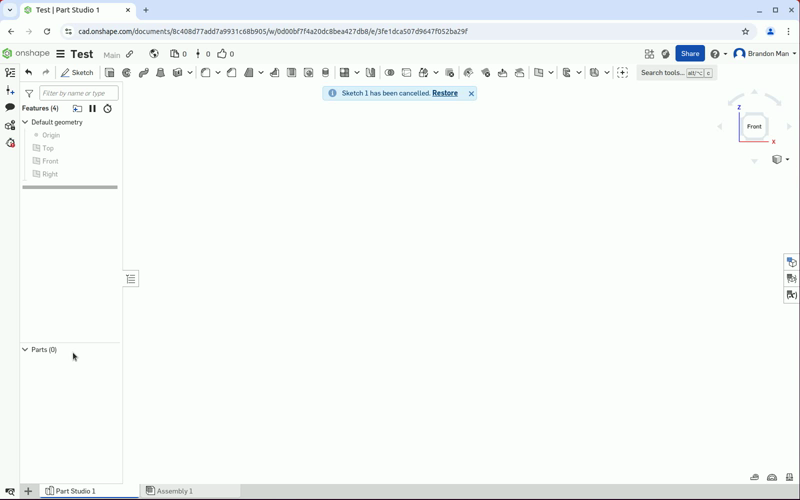
key(shift+s)
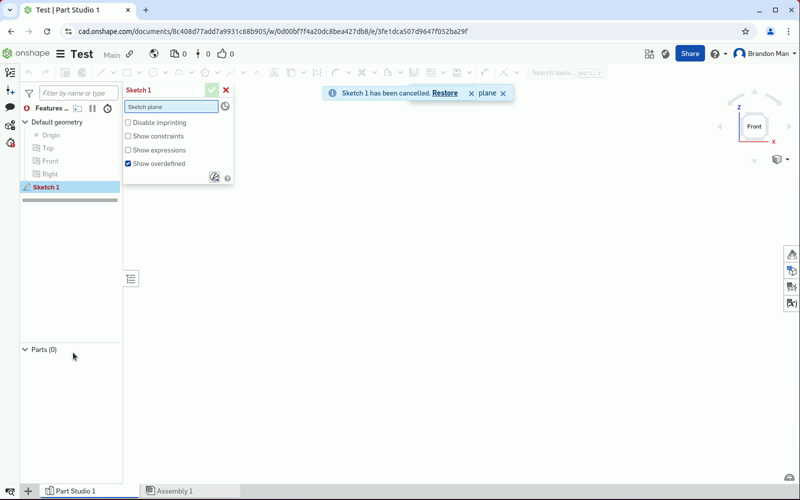
mouse_move(73, 163)
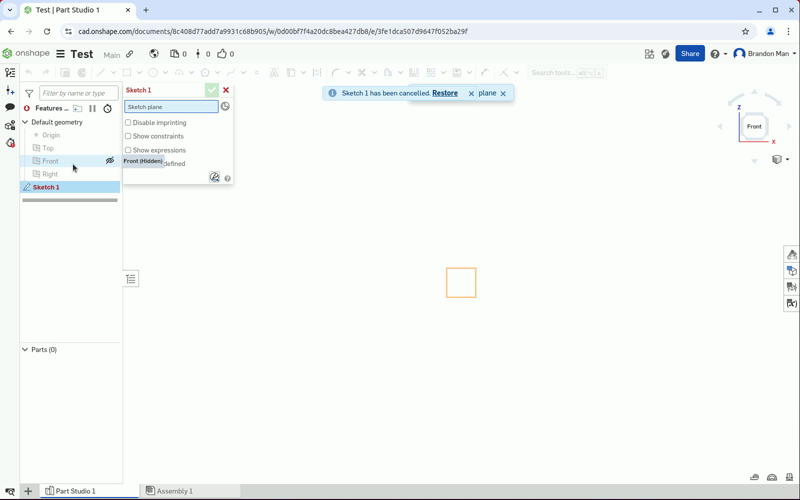
click(73, 163)
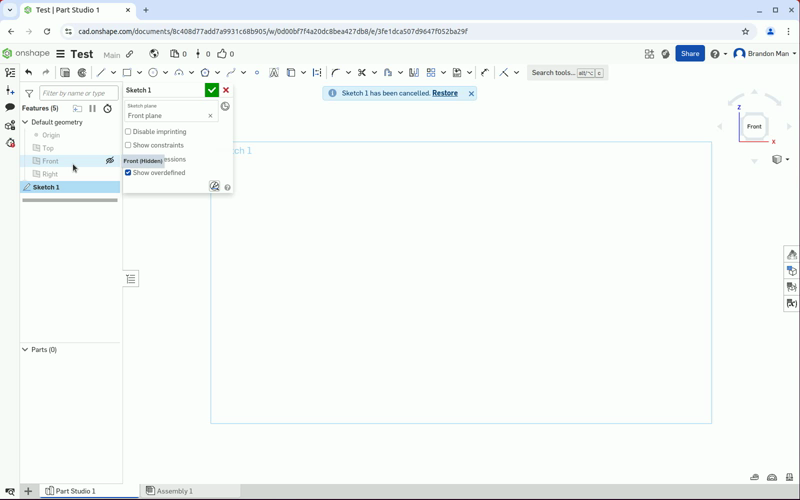
mouse_move(73, 352)
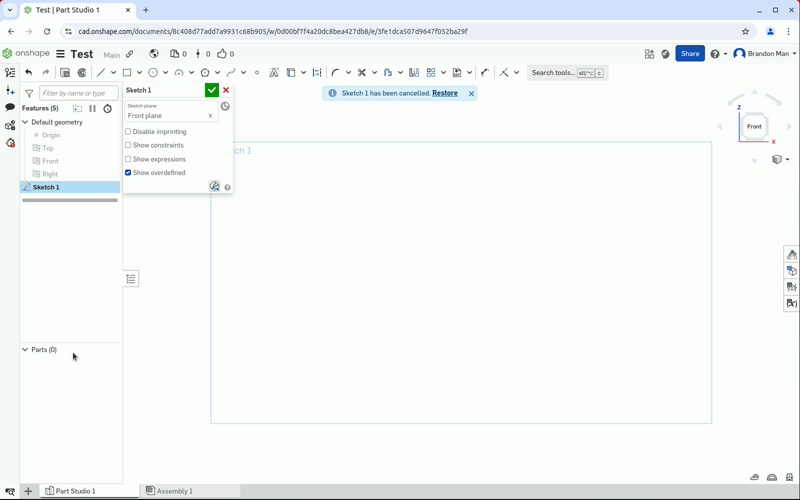
key(y)
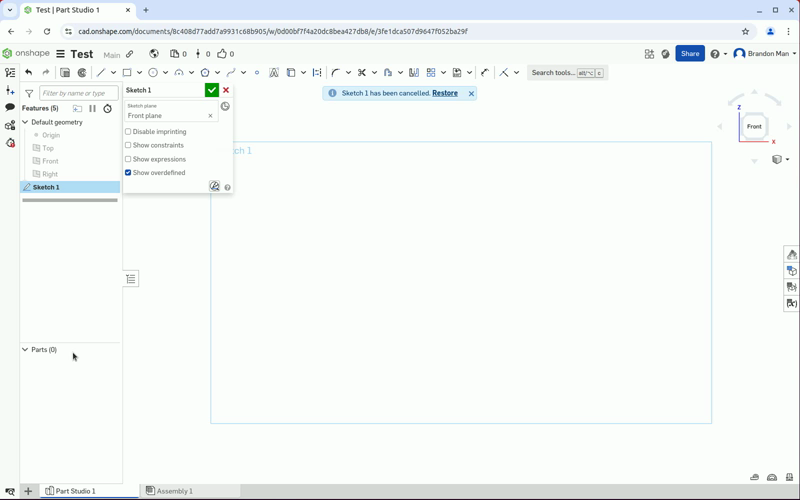
key(c)
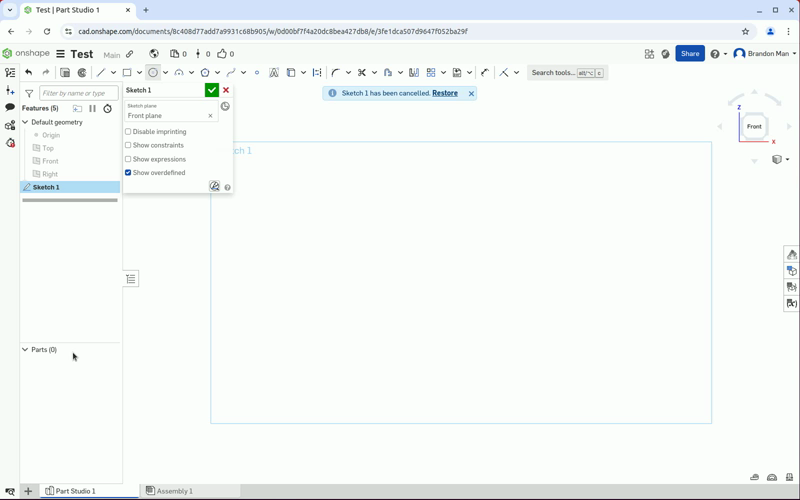
key_down(shift)
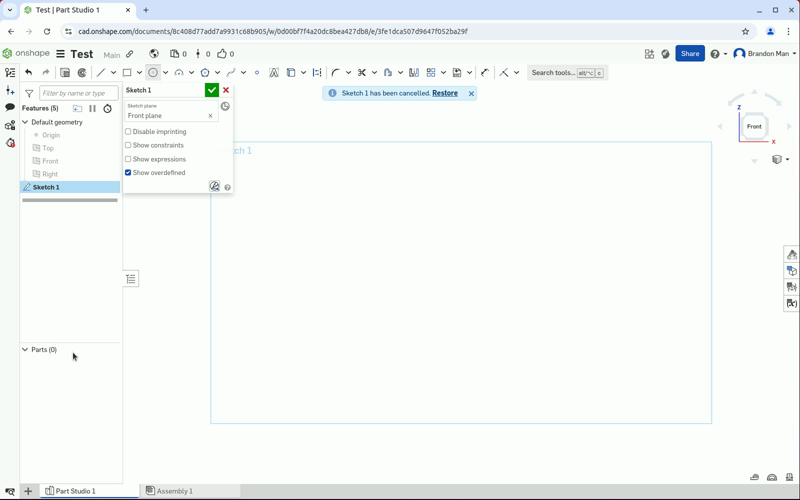
mouse_move(460, 282)
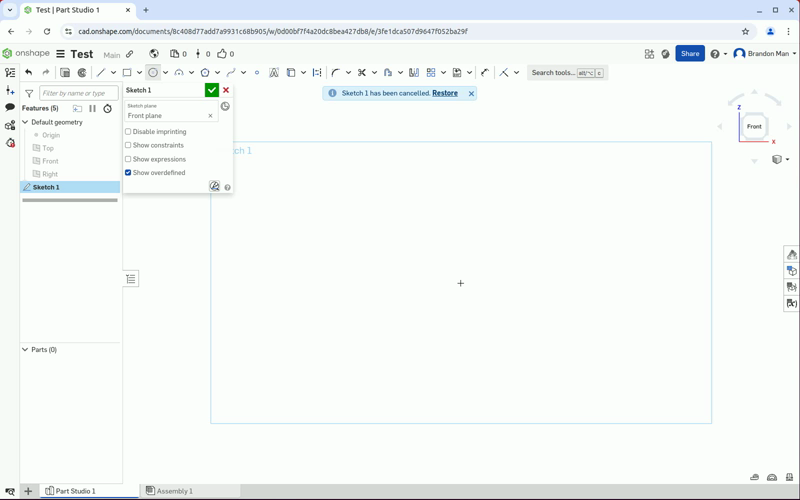
click(460, 282)
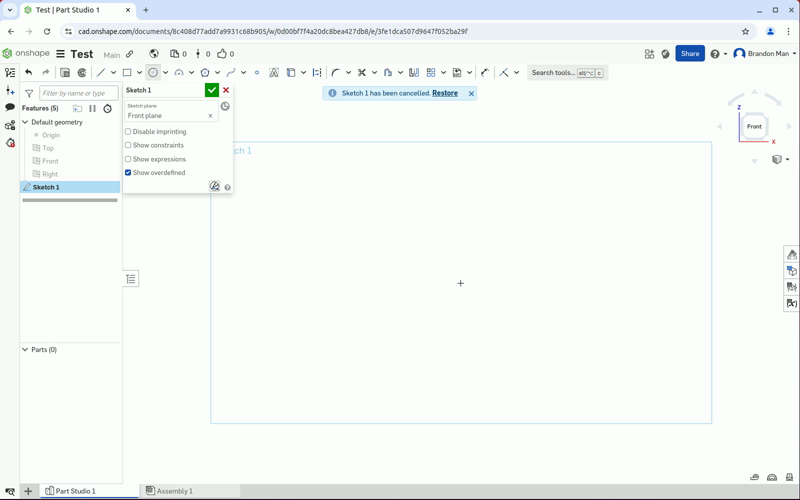
key_up(shift)
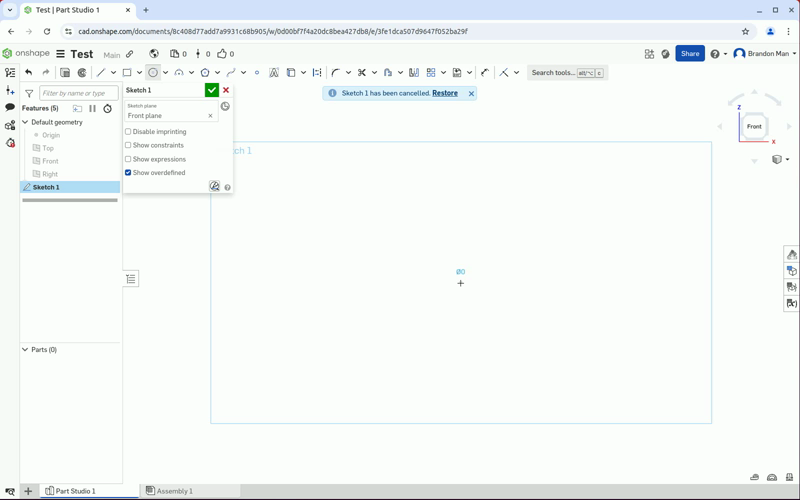
mouse_move(567, 282)
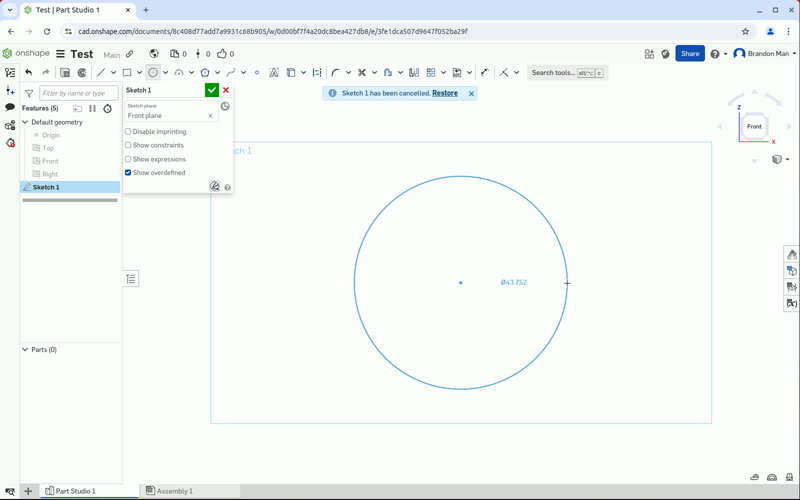
click(567, 282)
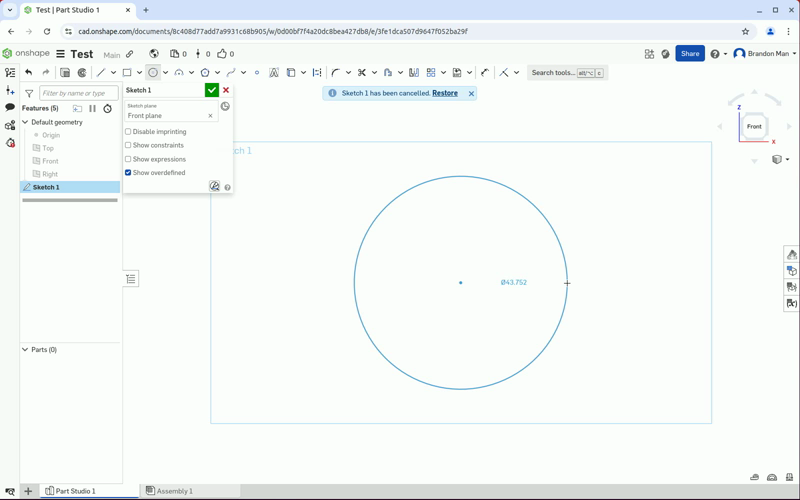
key(esc)
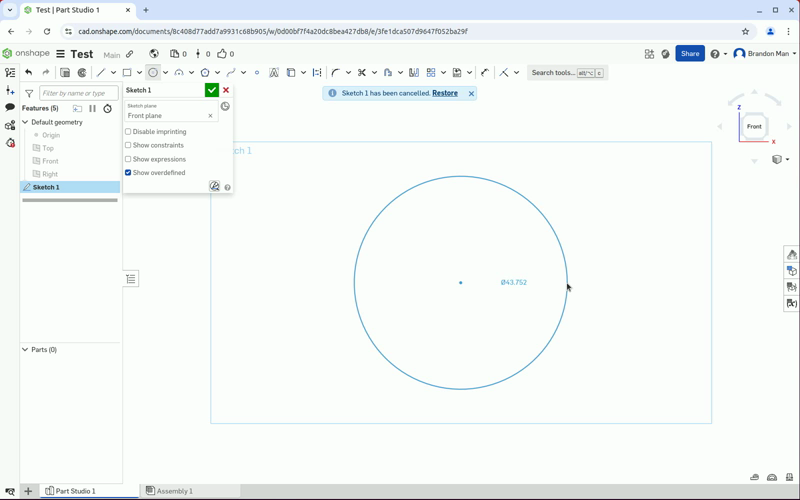
key(c)
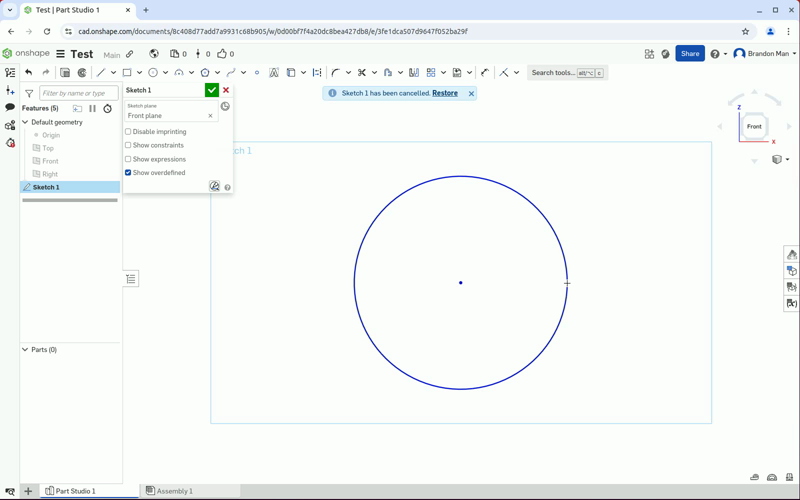
key_down(shift)
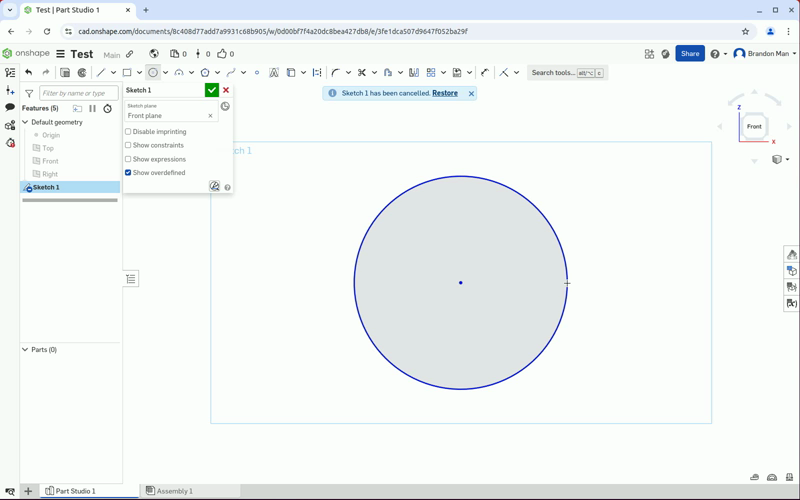
mouse_move(460, 282)
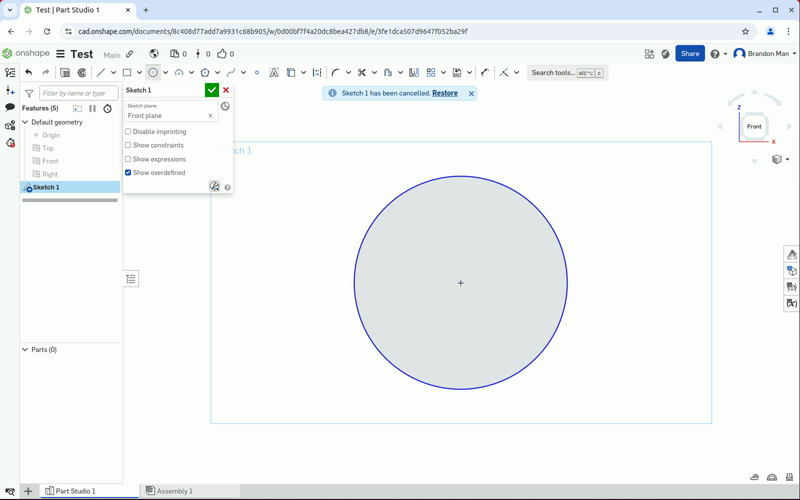
click(460, 282)
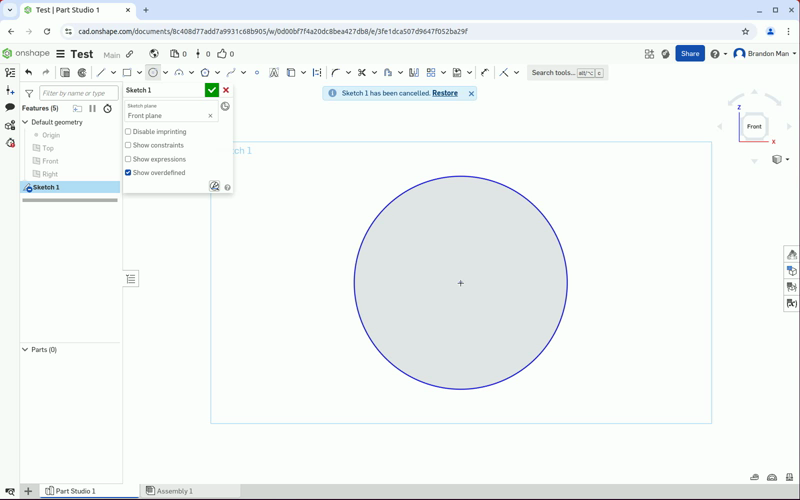
key_up(shift)
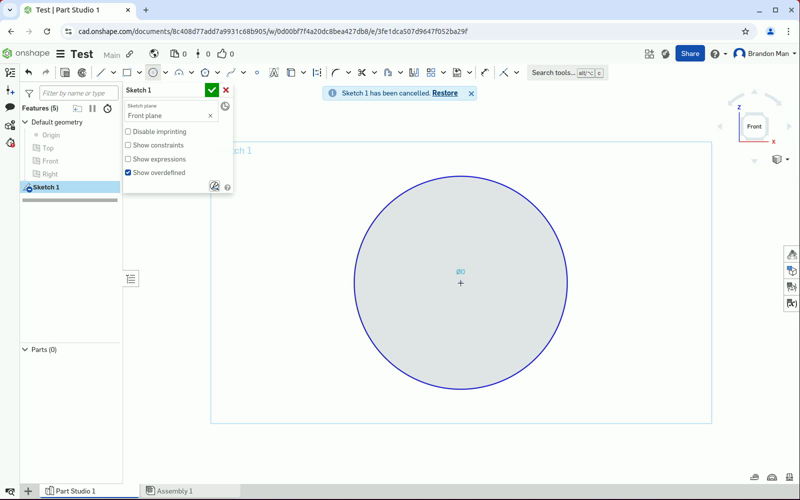
mouse_move(496, 282)
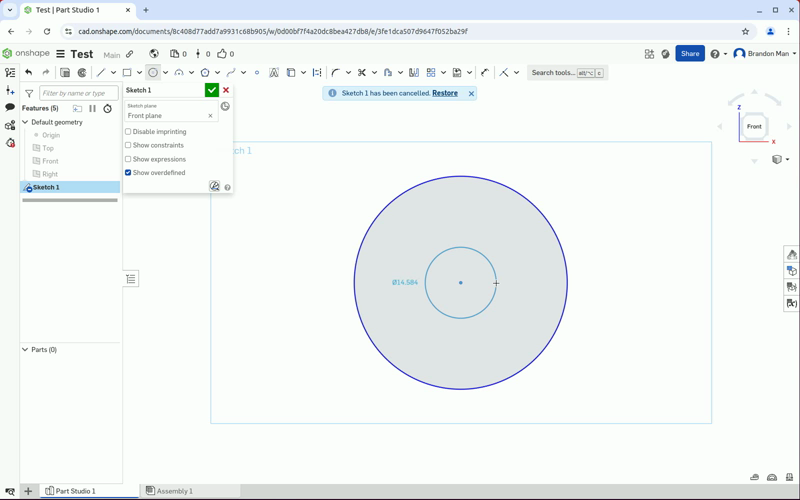
click(496, 282)
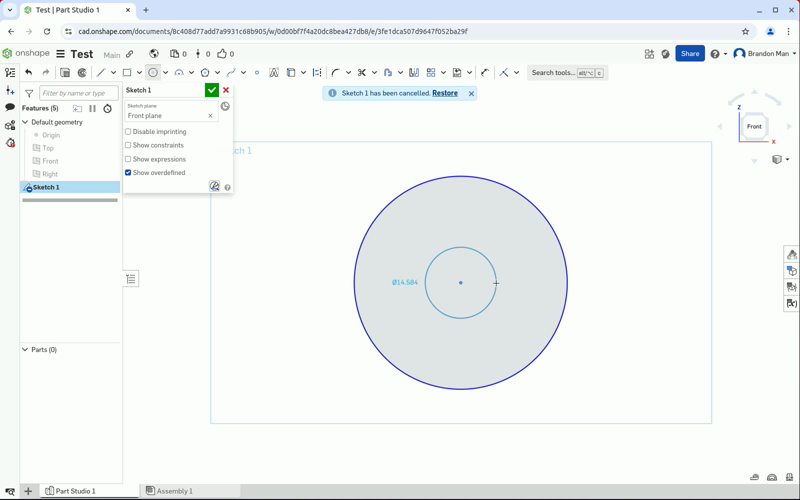
key(esc)
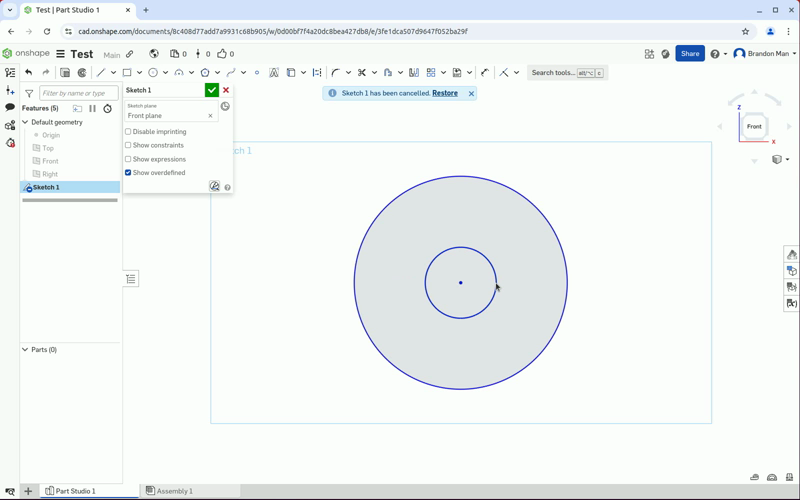
mouse_move(469, 367)
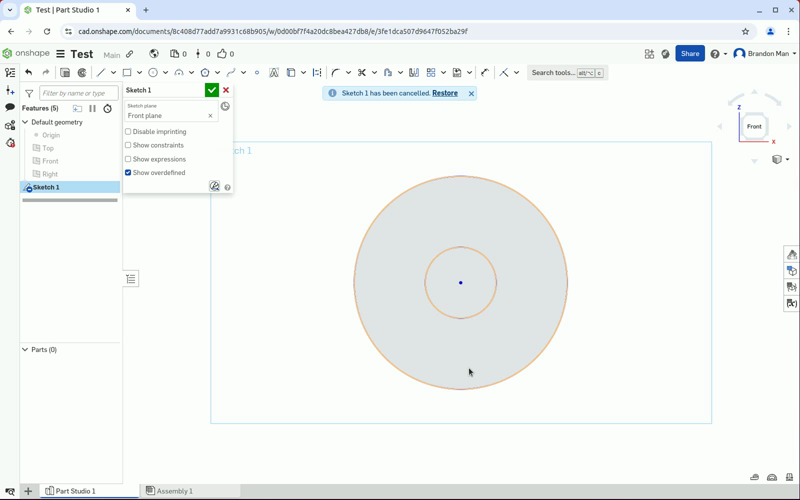
click(469, 367)
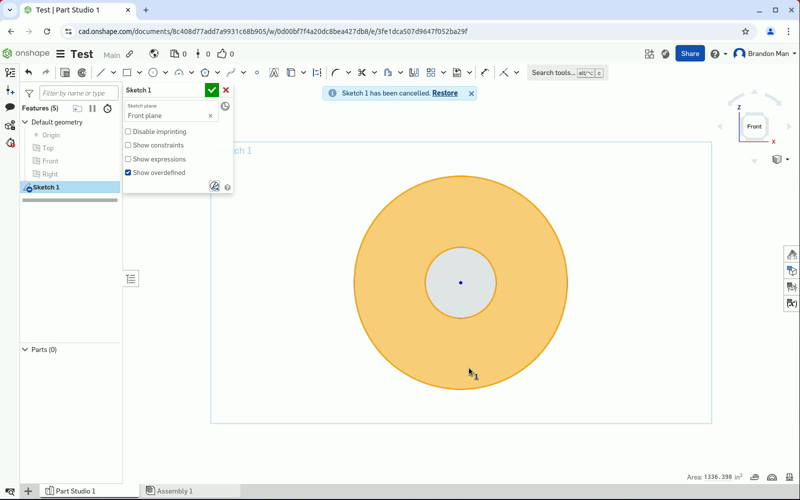
mouse_move(73, 352)
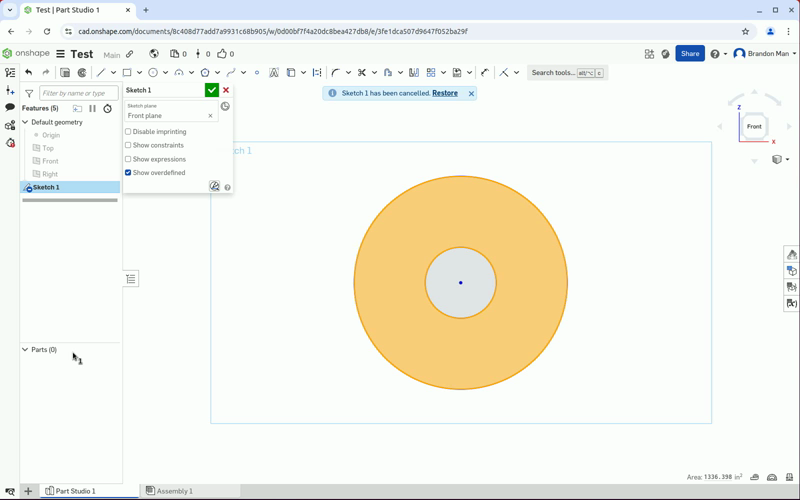
key(shift+y)
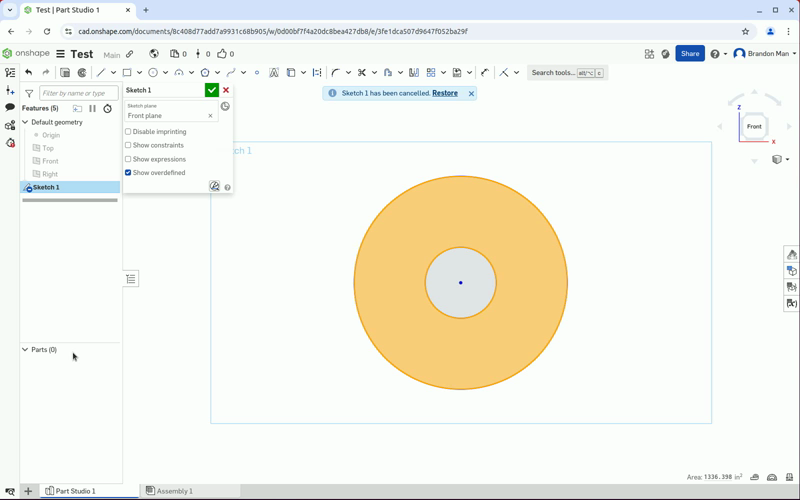
key(shift+e)
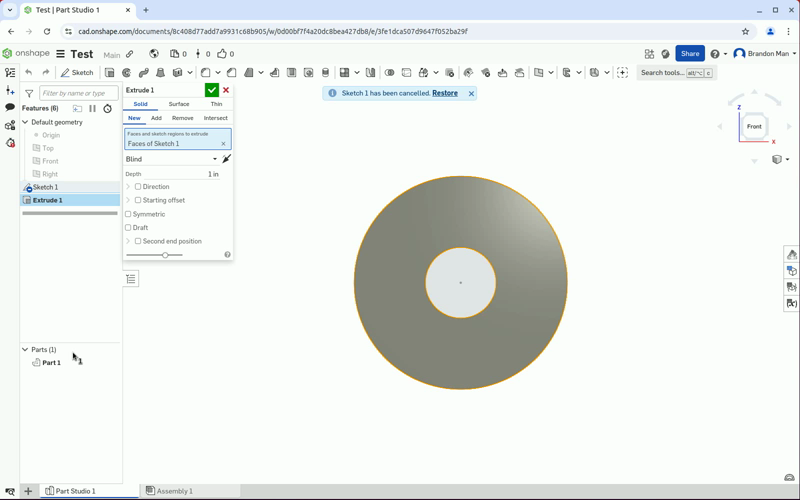
mouse_move(143, 106)
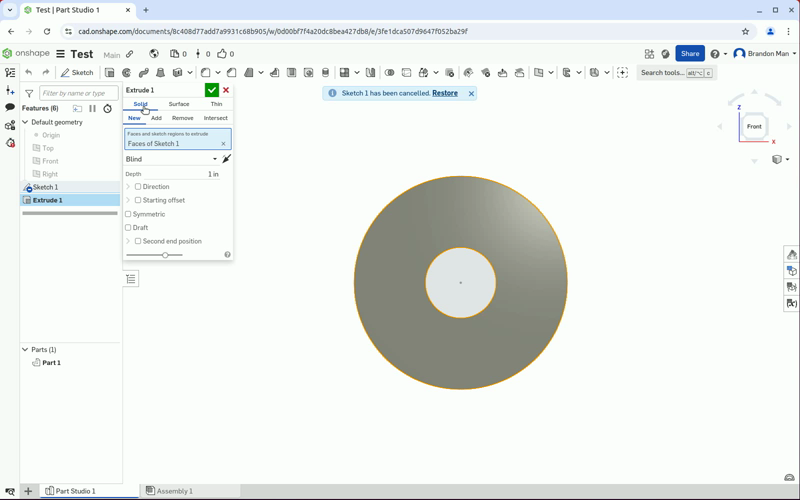
click(143, 106)
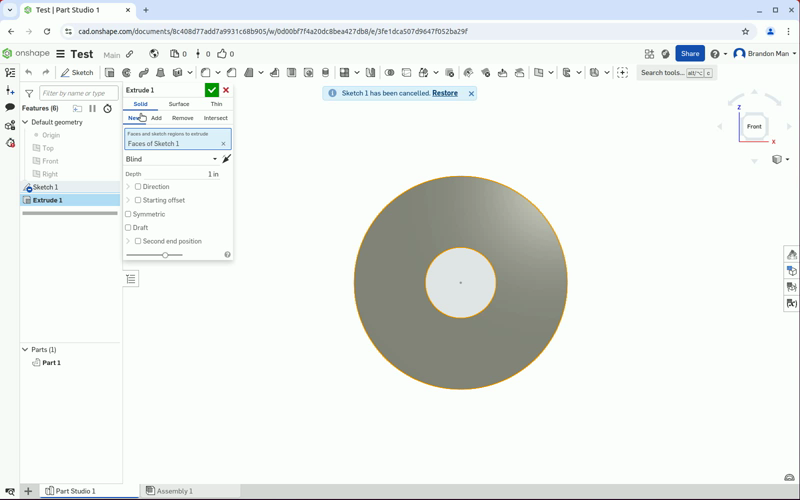
mouse_move(137, 120)
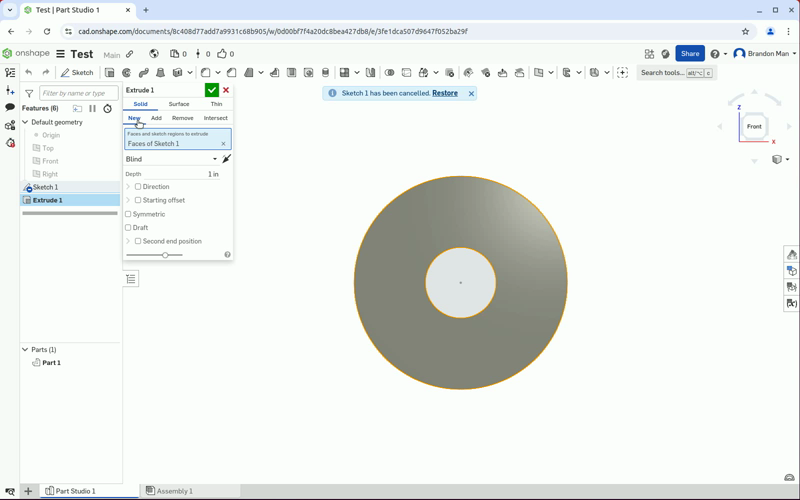
click(137, 120)
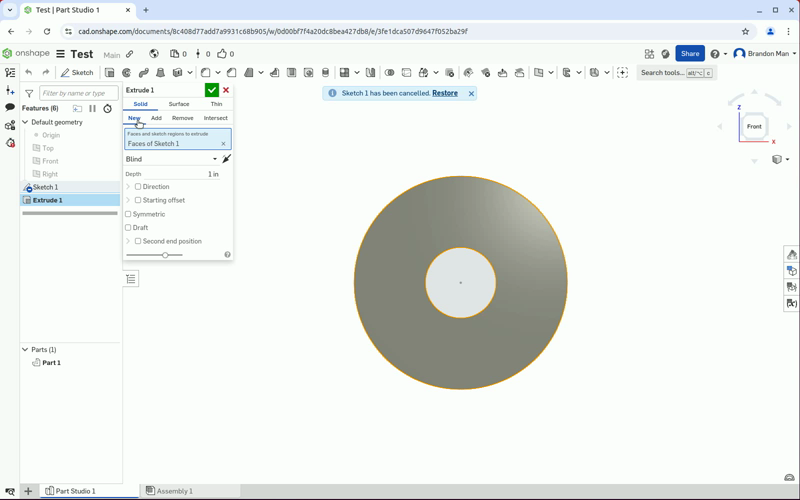
key(tab, 4)
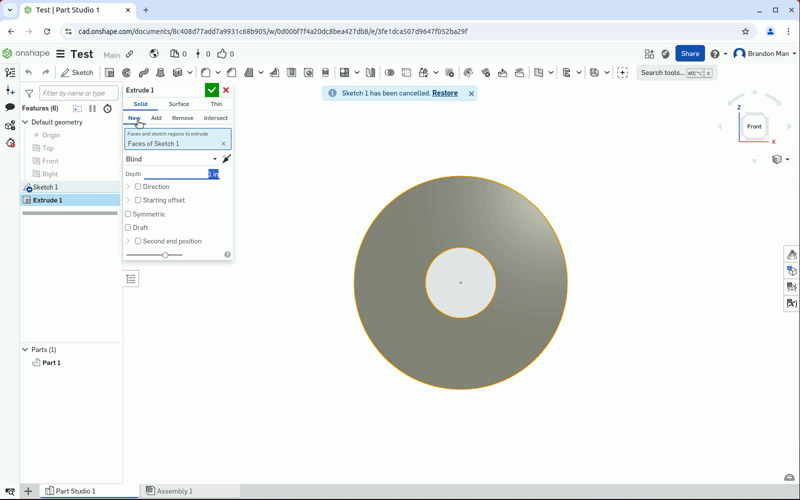
text(23.108)
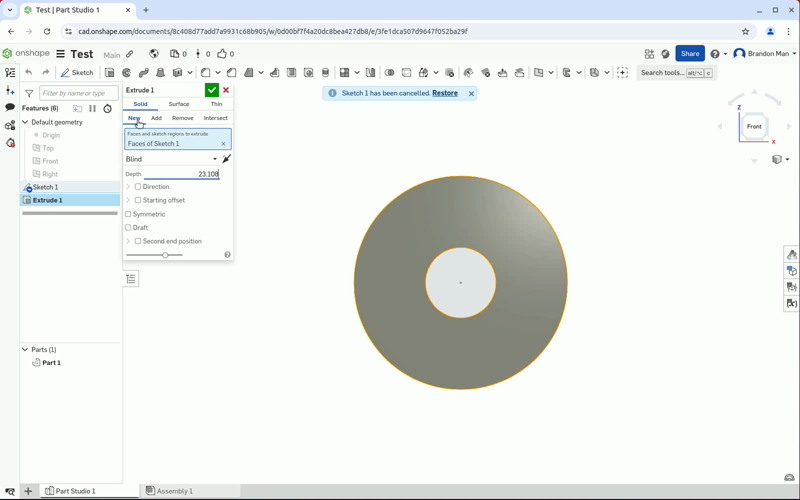
key(enter)
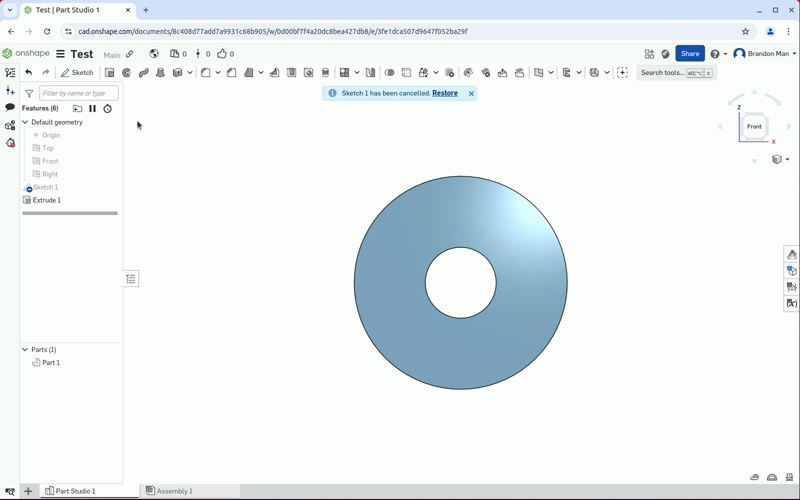
key(shift+h)
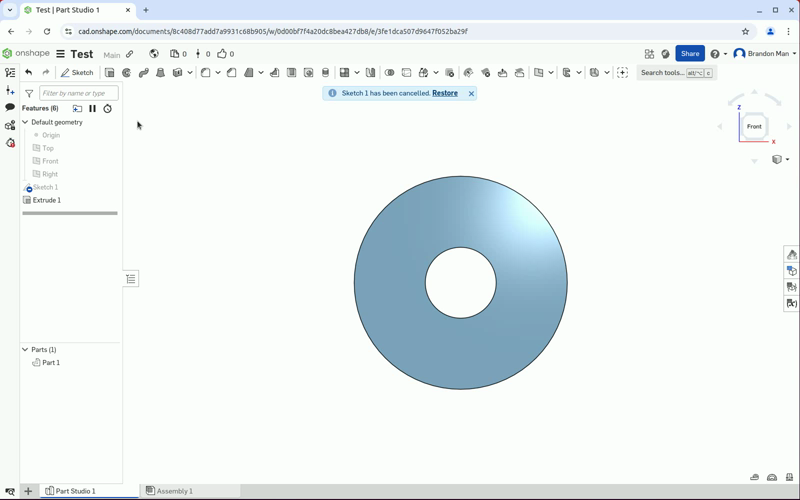
key(shift+h)
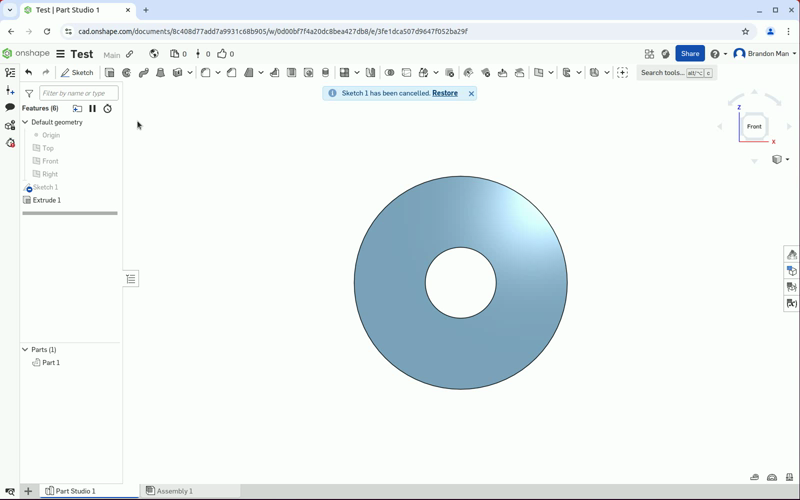
mouse_move(73, 189)
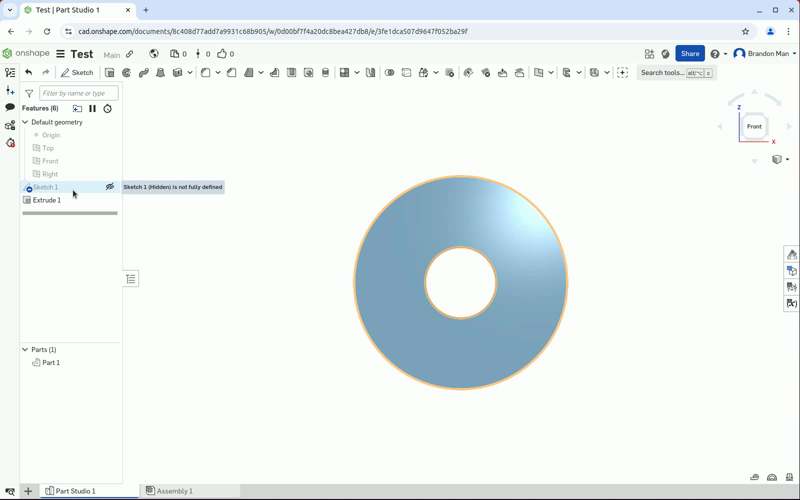
click(73, 189)
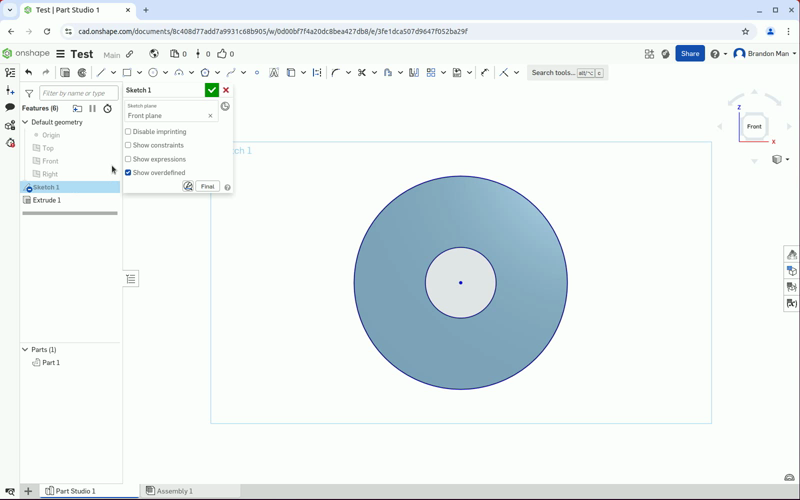
mouse_move(229, 92)
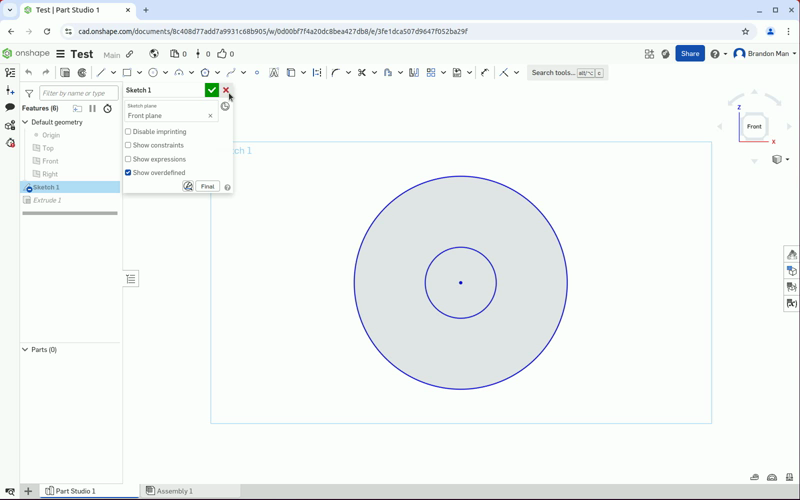
click(229, 92)
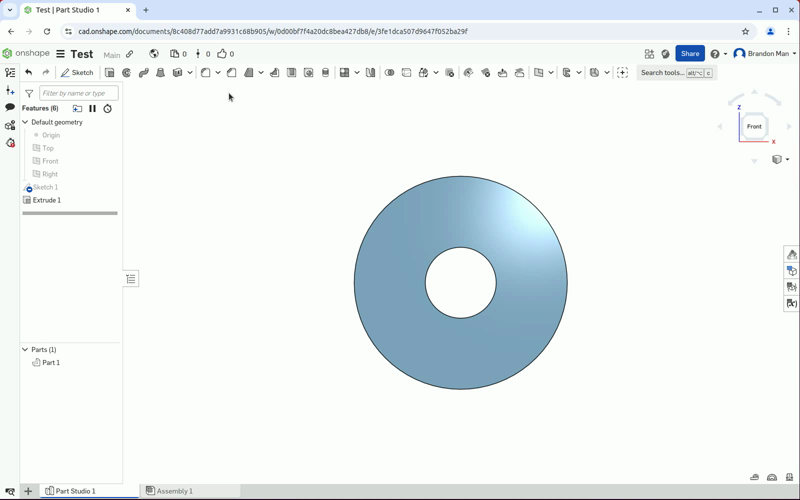
mouse_move(73, 352)
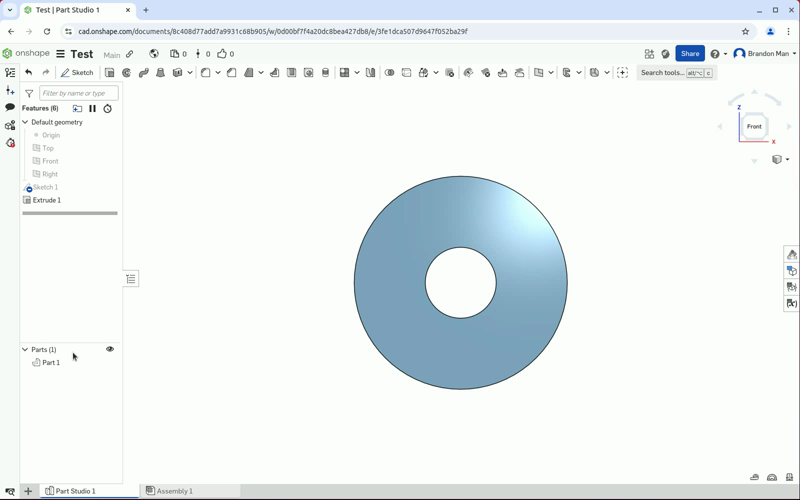
key(y)
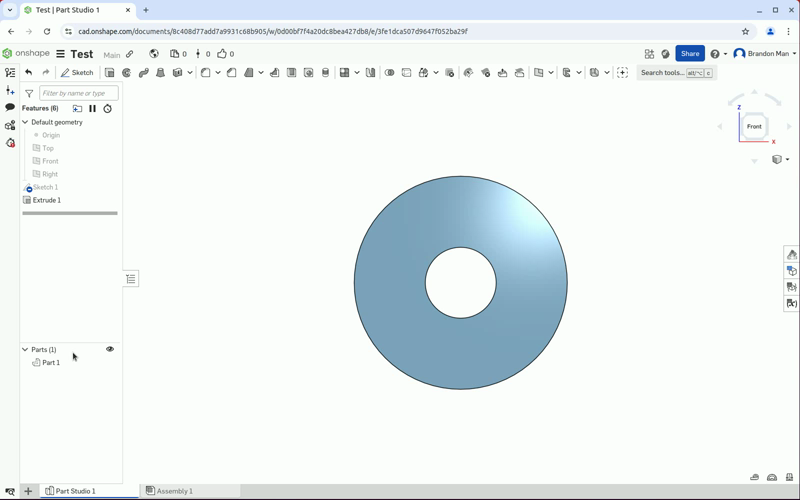
key(shift+p)
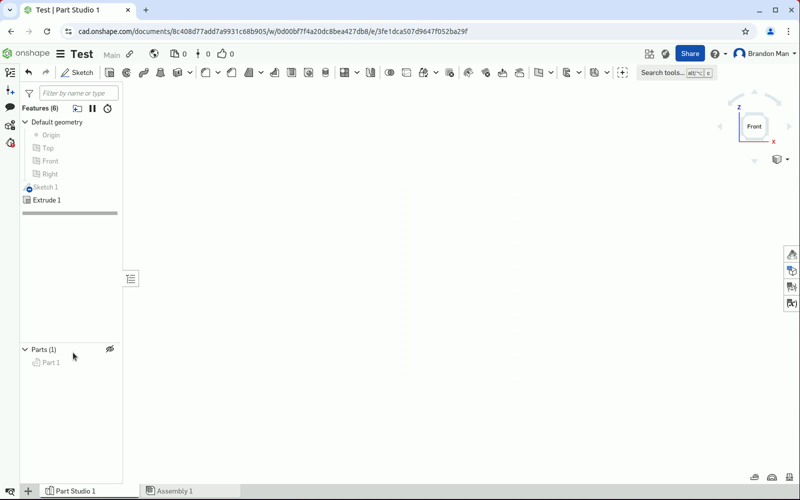
key(space)
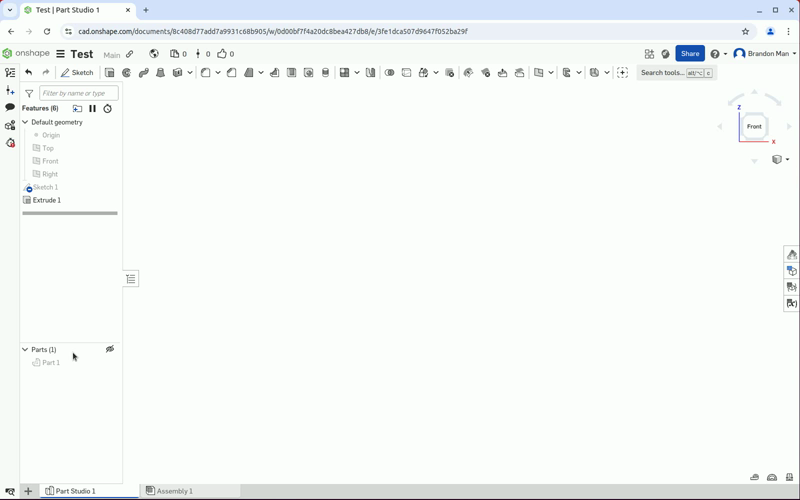
key_down(shift)
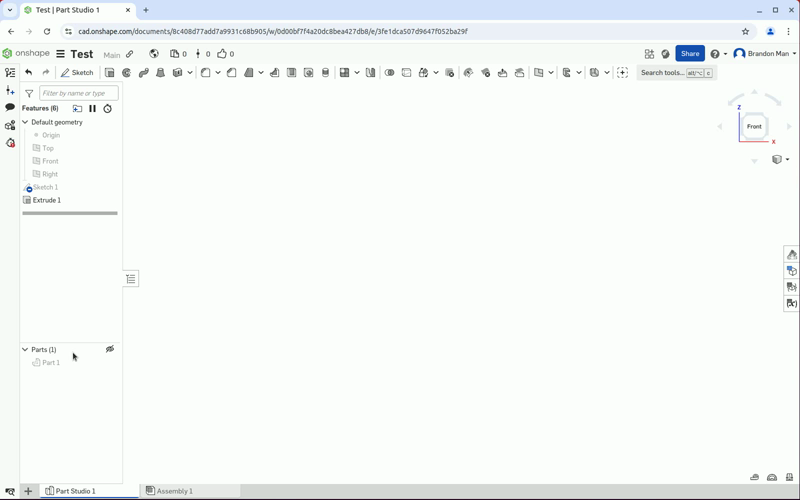
key(left)
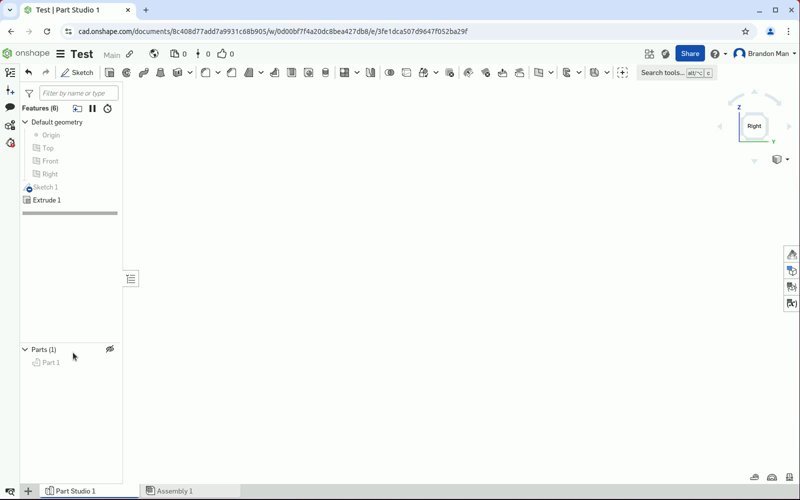
key_up(shift)
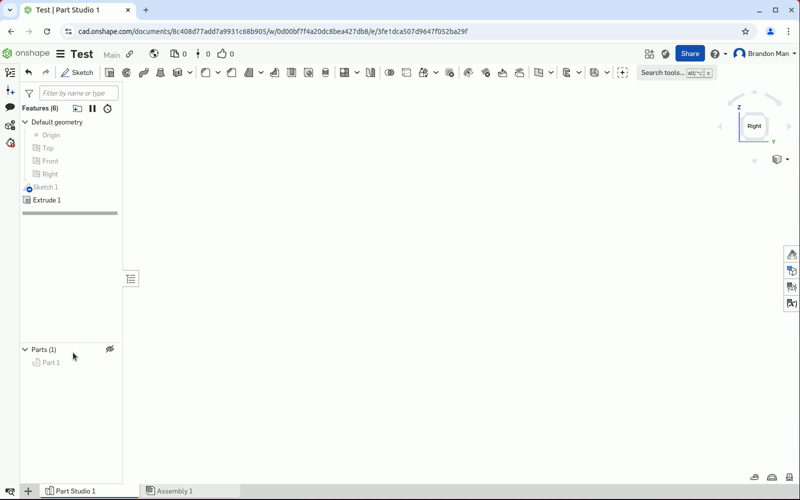
mouse_move(73, 352)
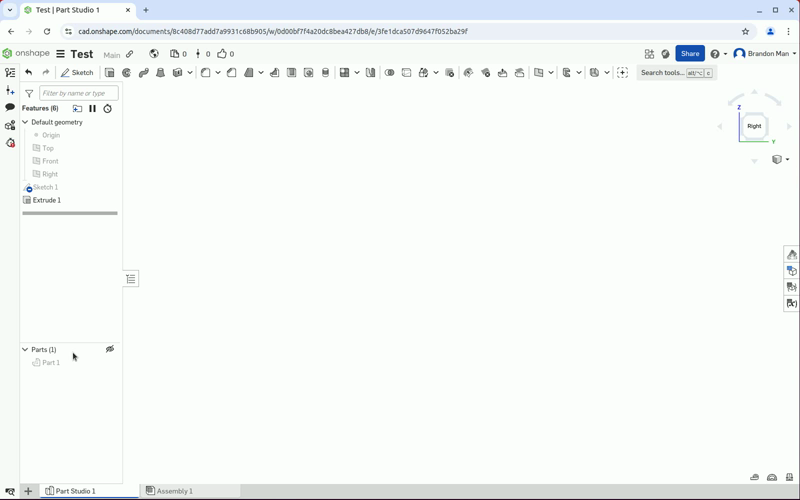
key(shift+y)
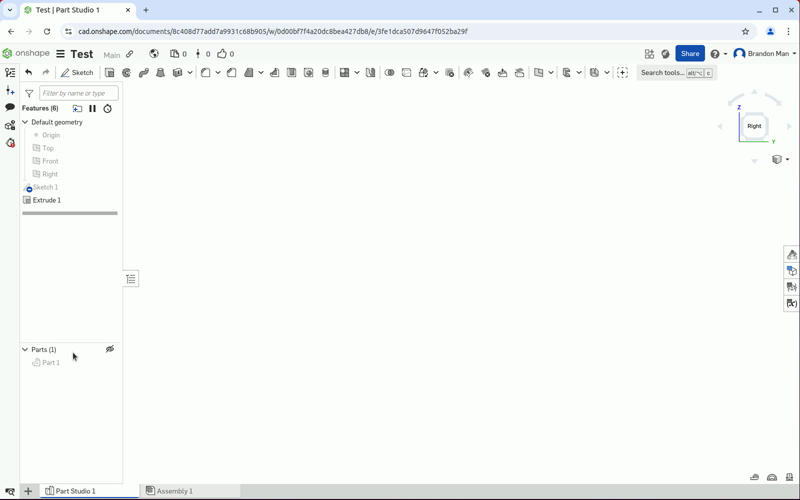
key(shift+s)
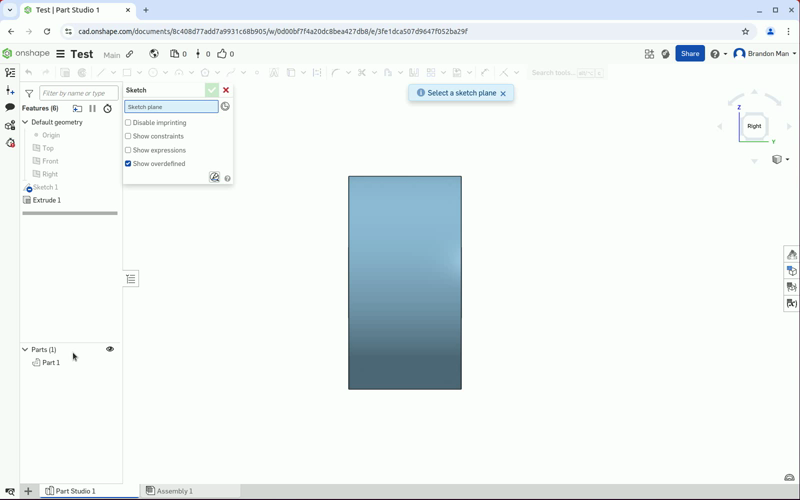
mouse_move(73, 176)
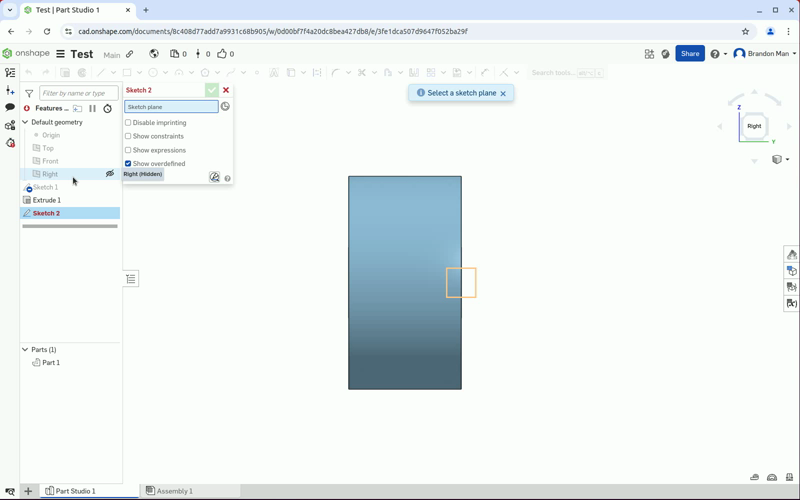
click(73, 176)
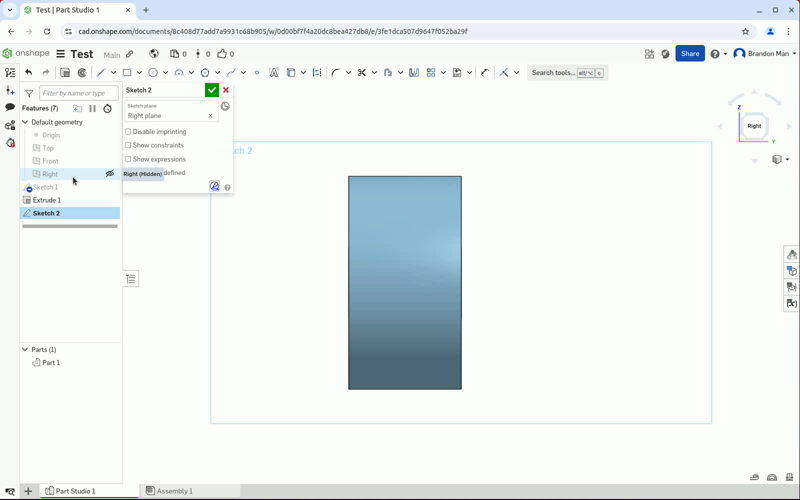
mouse_move(73, 352)
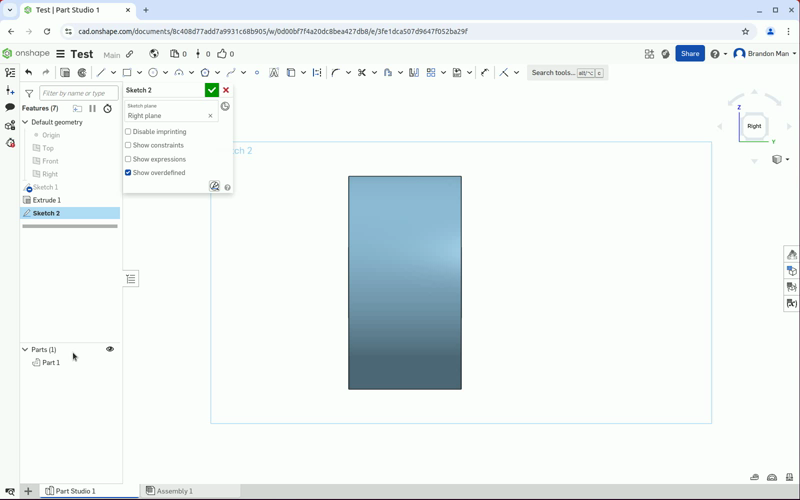
key(y)
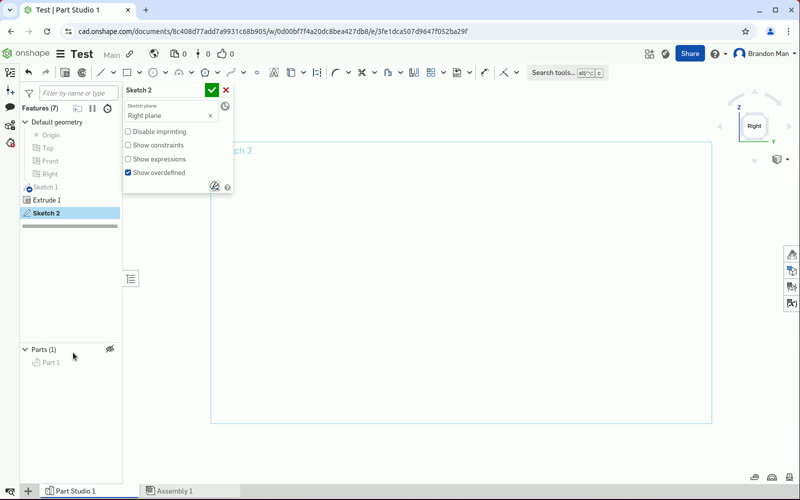
key(a)
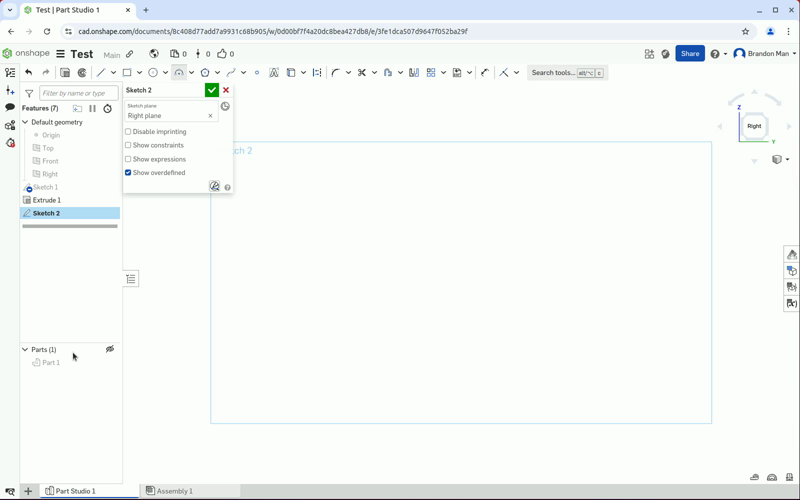
key_down(shift)
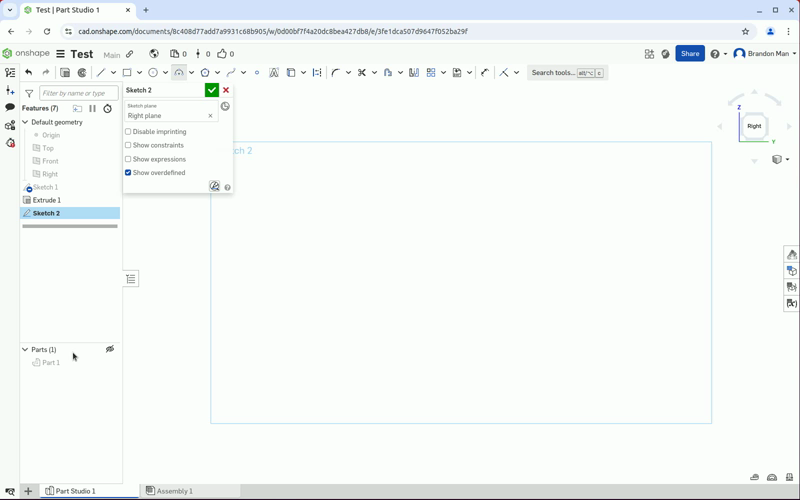
mouse_move(348, 228)
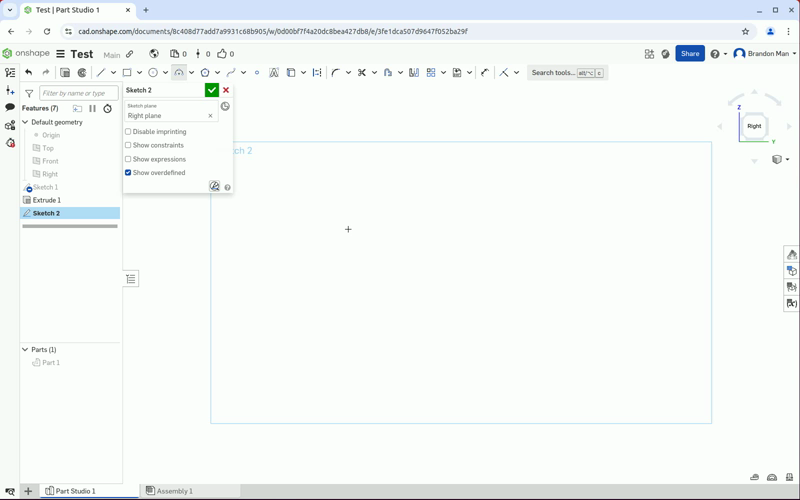
click(348, 228)
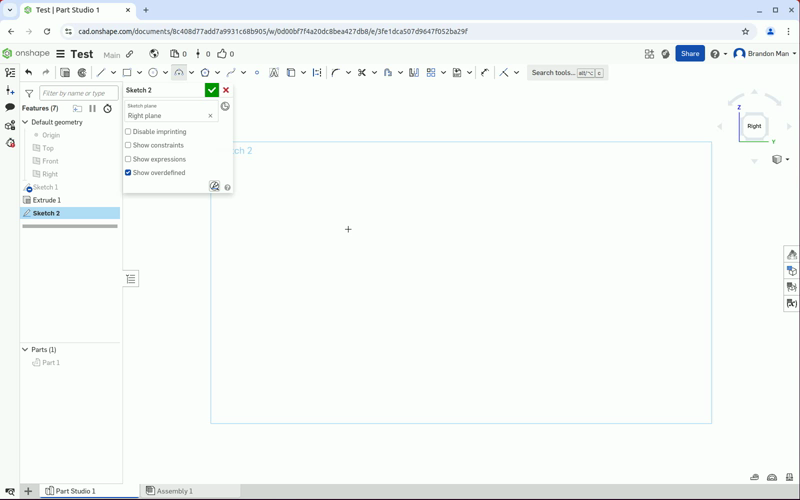
key_up(shift)
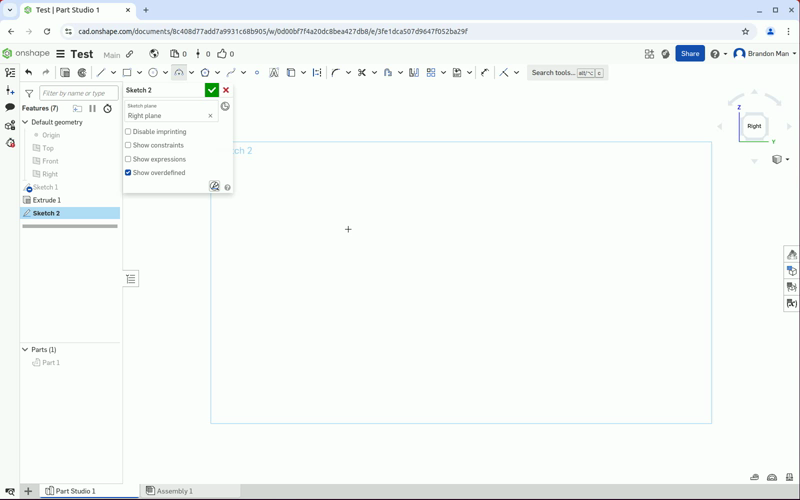
key_down(shift)
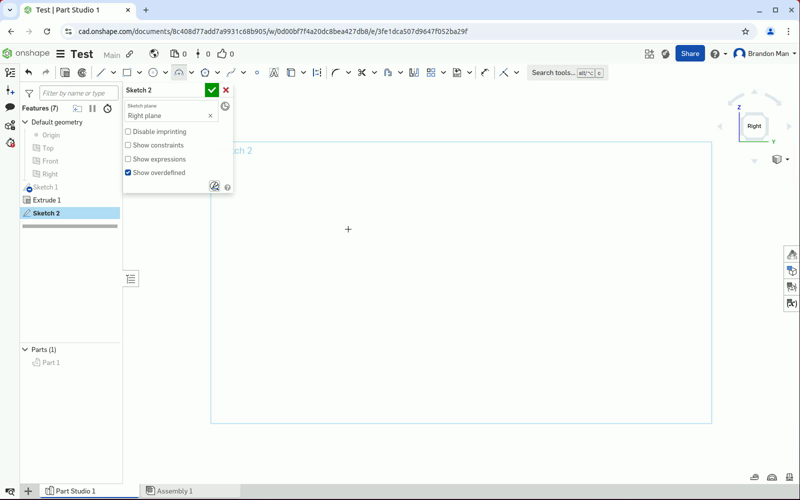
mouse_move(436, 177)
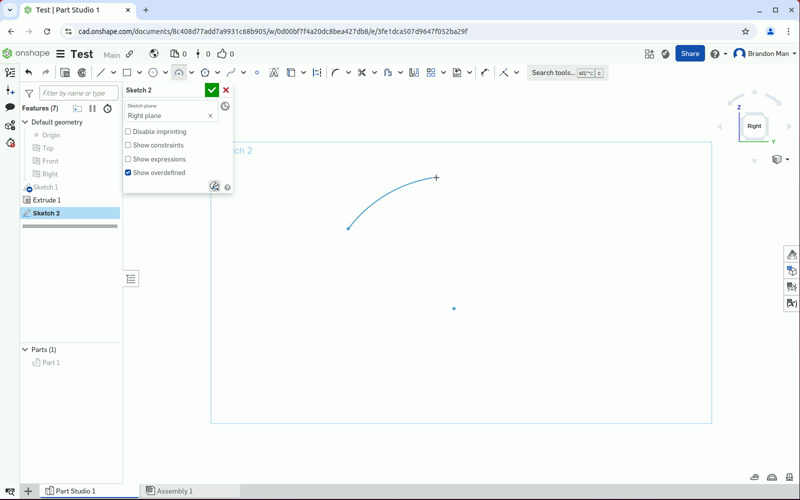
click(436, 177)
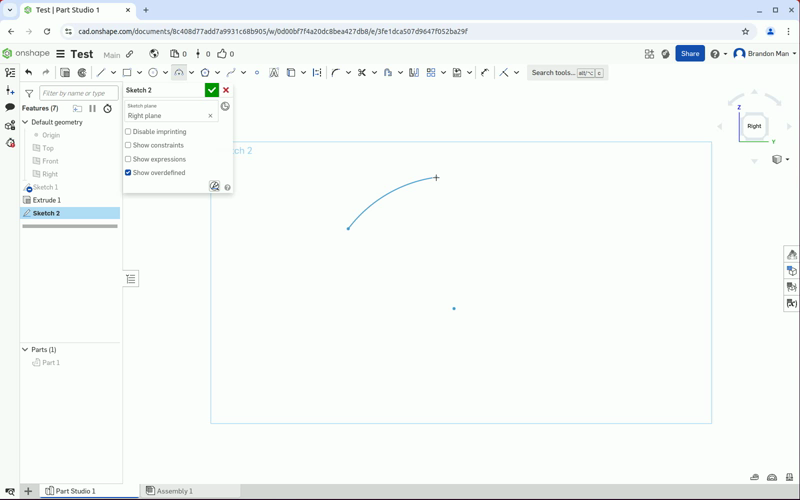
mouse_move(397, 211)
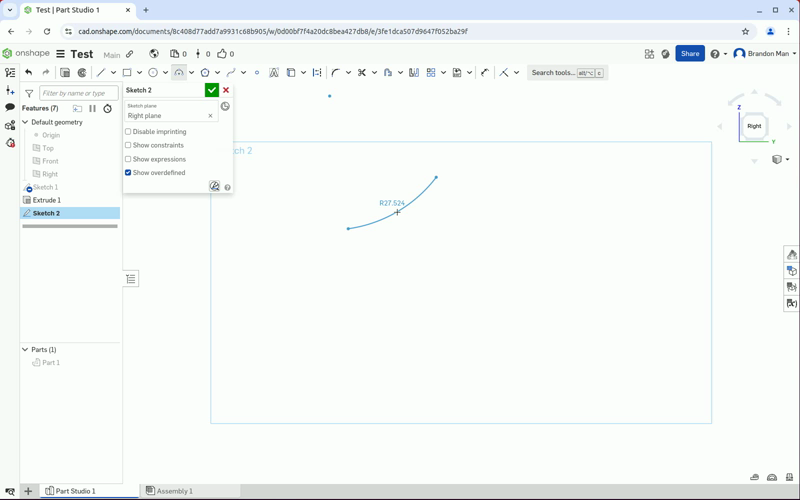
click(397, 211)
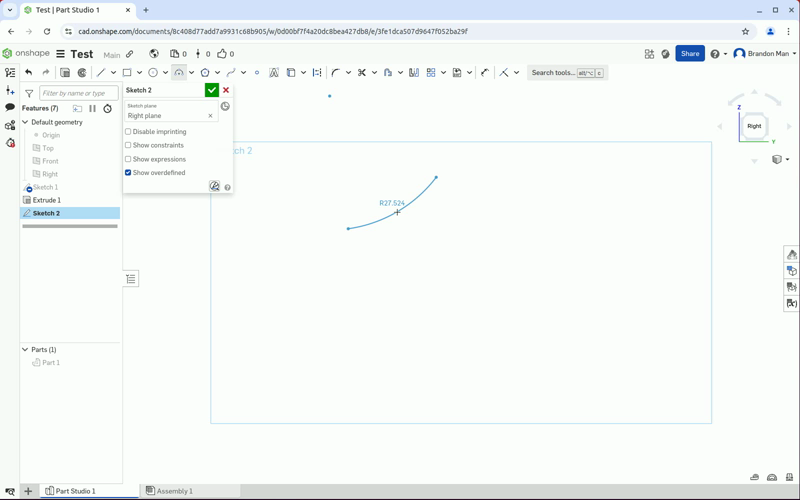
key_up(shift)
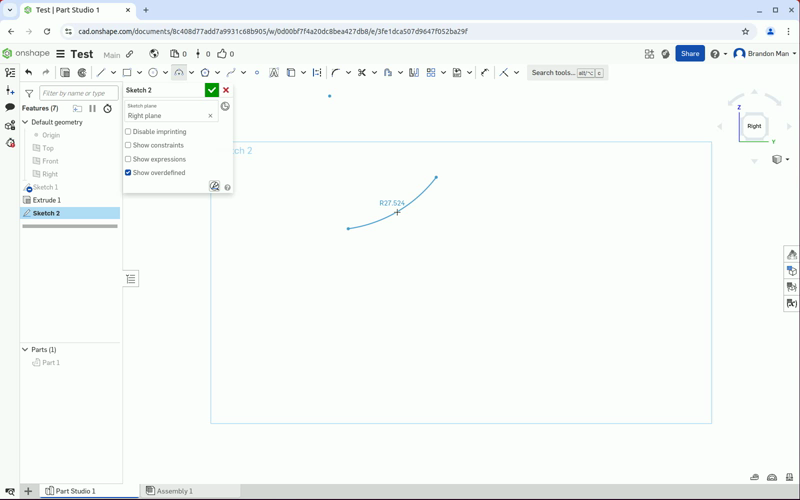
key(esc)
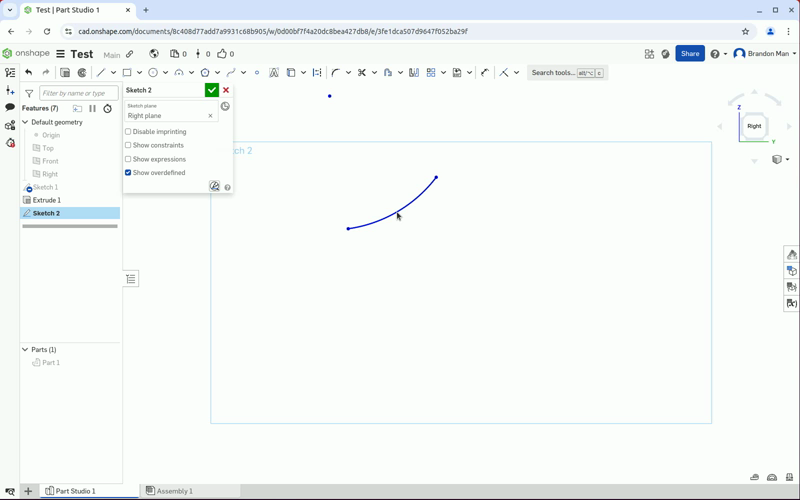
key(l)
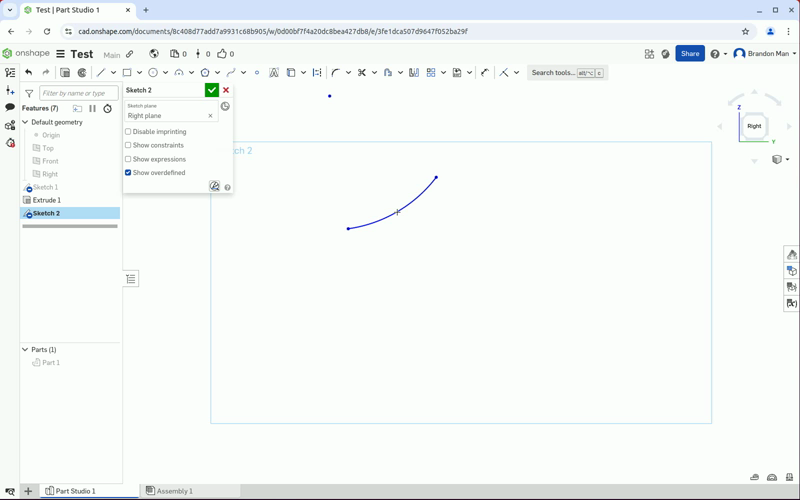
mouse_move(436, 177)
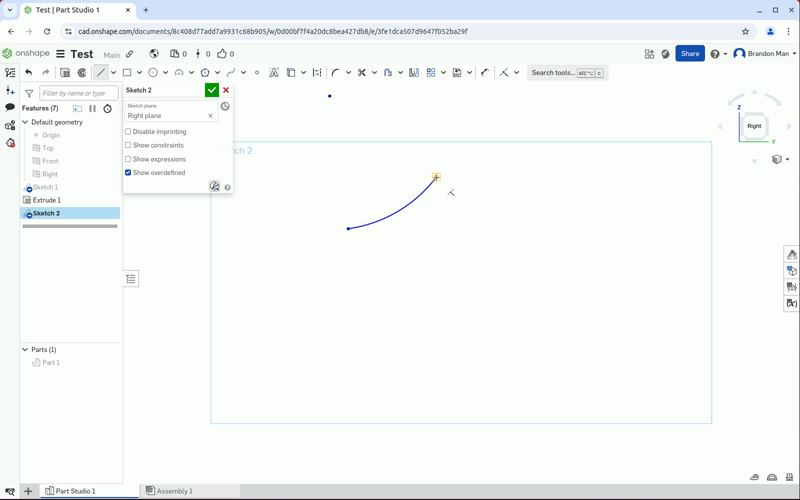
click(436, 177)
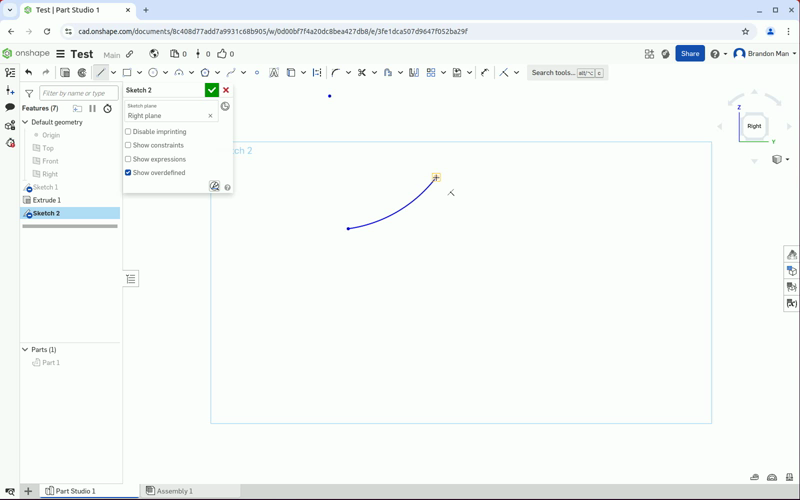
key_down(shift)
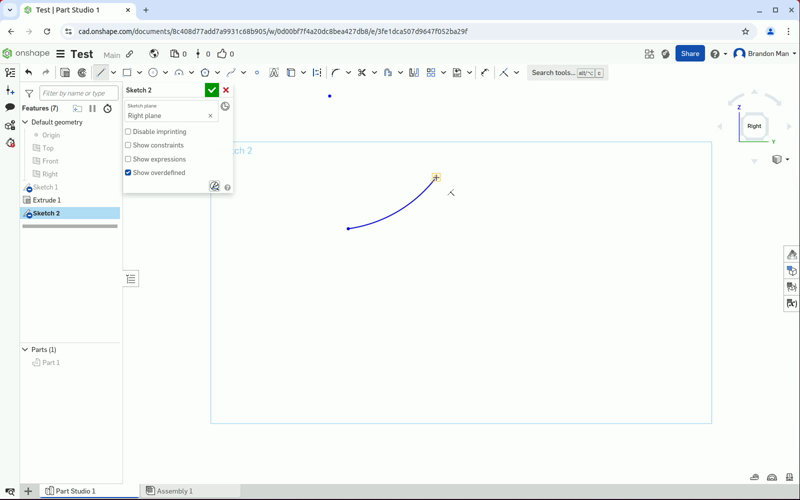
mouse_move(348, 177)
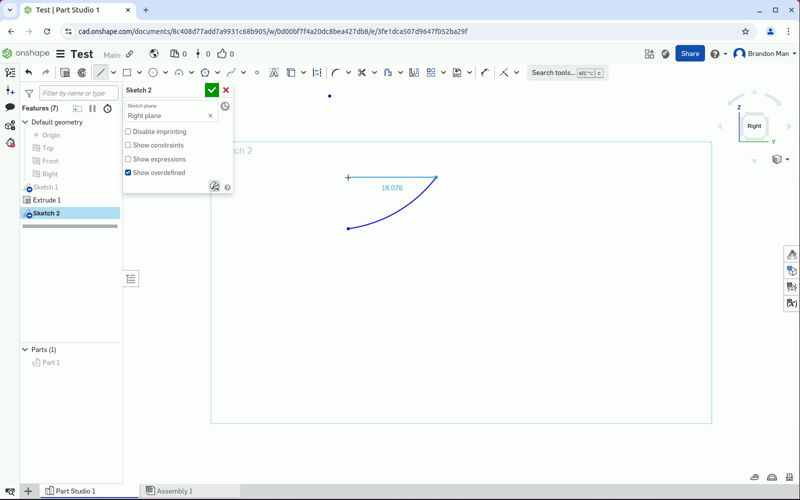
click(348, 177)
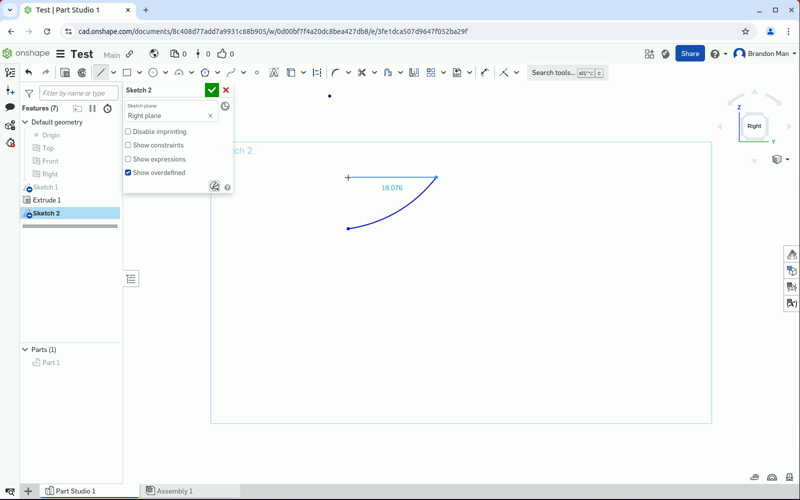
key_up(shift)
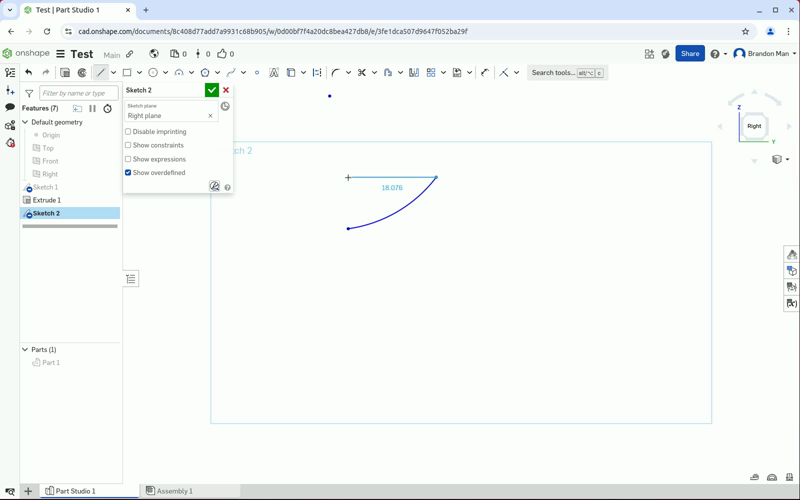
mouse_move(378, 177)
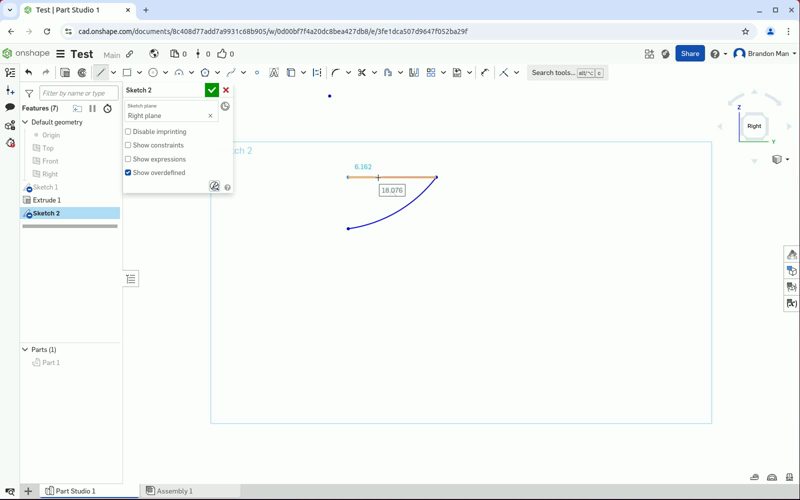
key_down(shift)
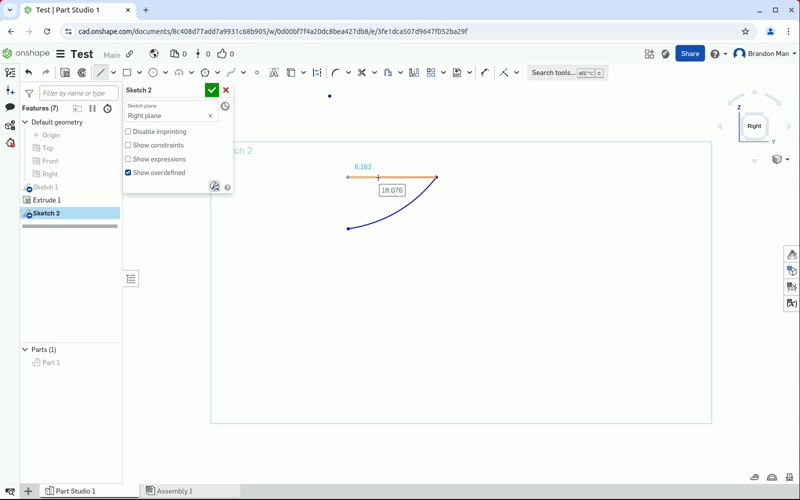
mouse_move(348, 228)
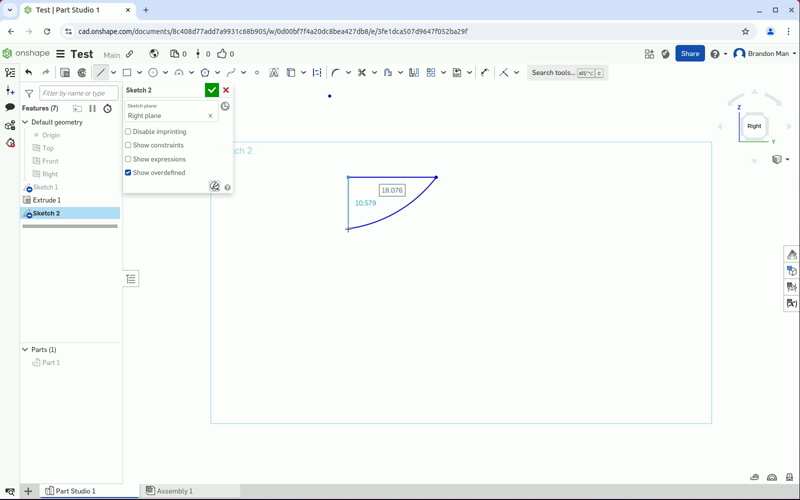
key_up(shift)
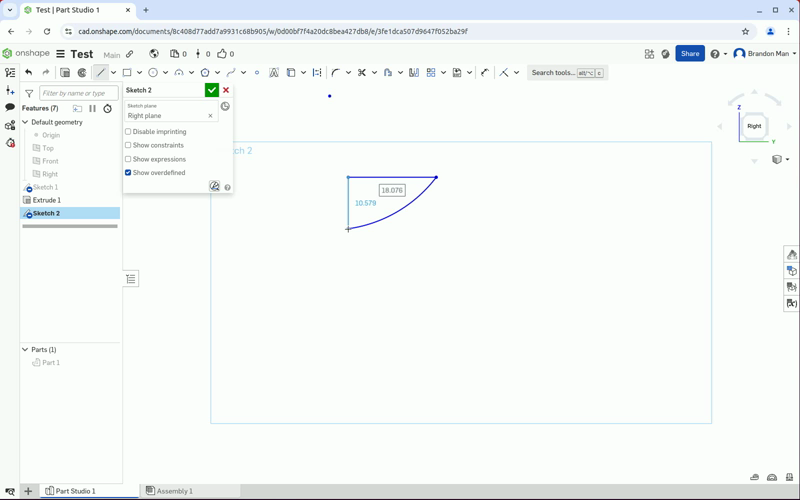
click(348, 228)
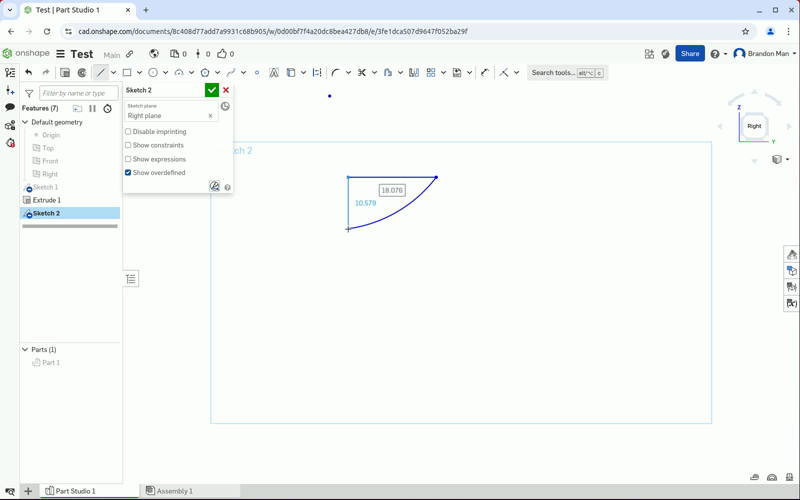
key(esc)
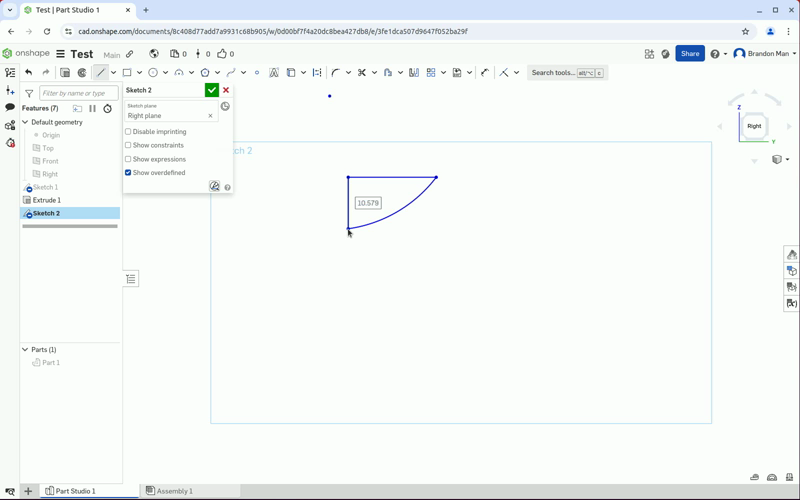
mouse_move(390, 203)
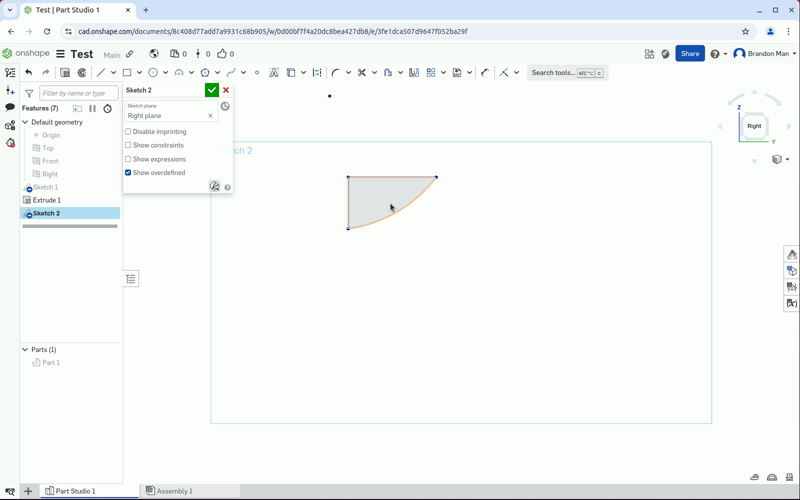
click(390, 203)
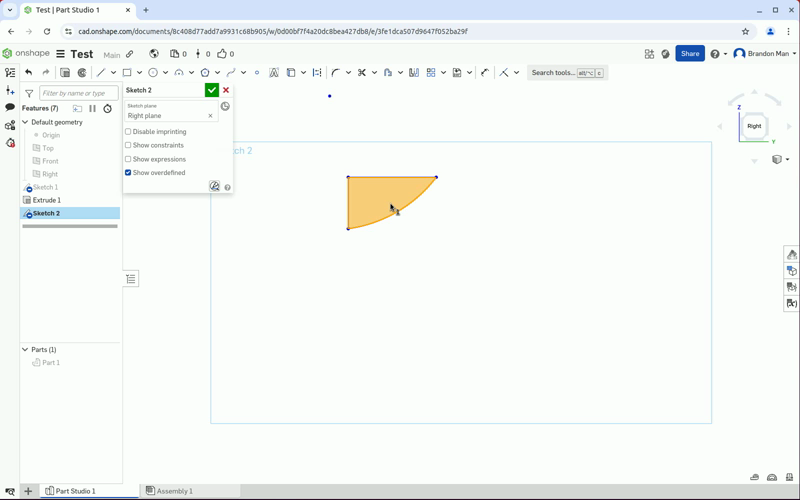
mouse_move(73, 352)
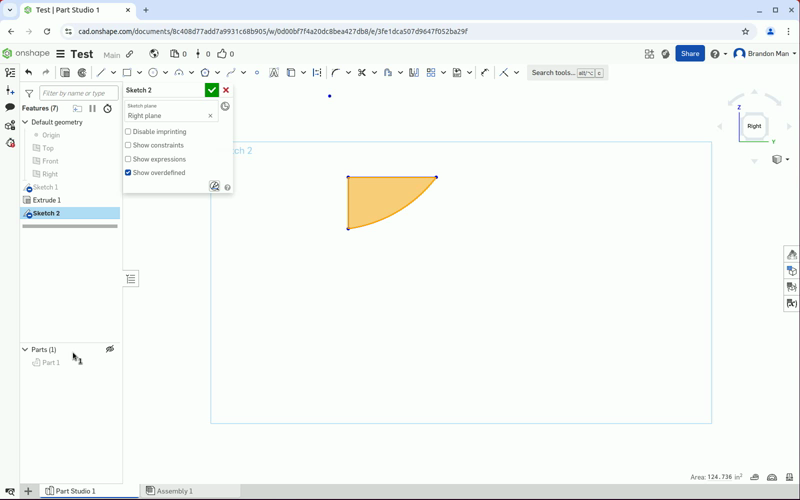
key(shift+y)
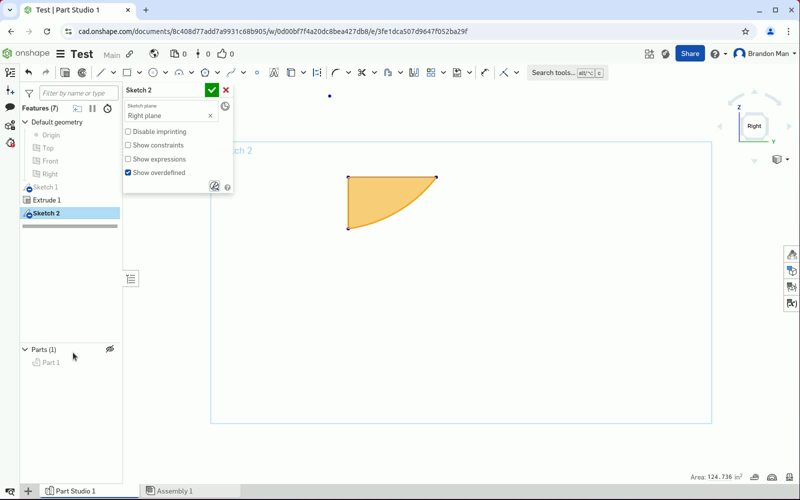
key(shift+e)
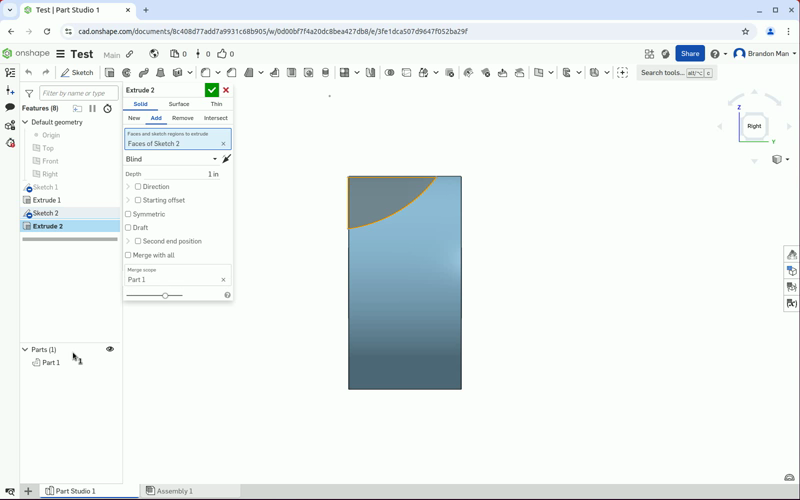
mouse_move(143, 106)
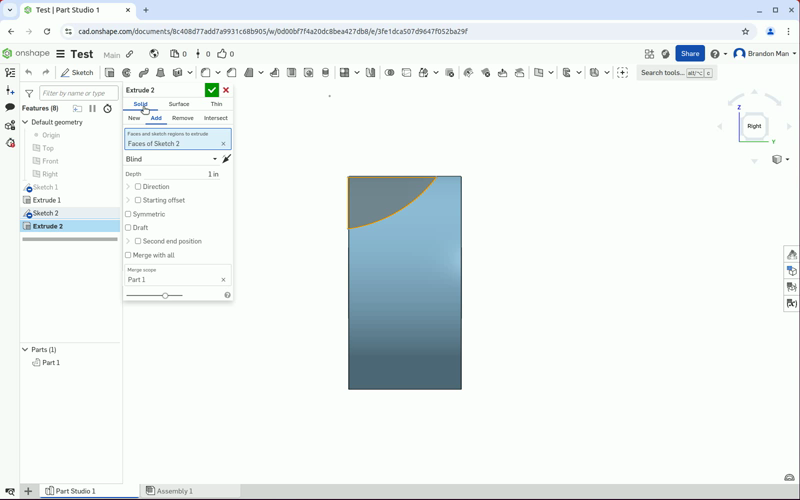
click(143, 106)
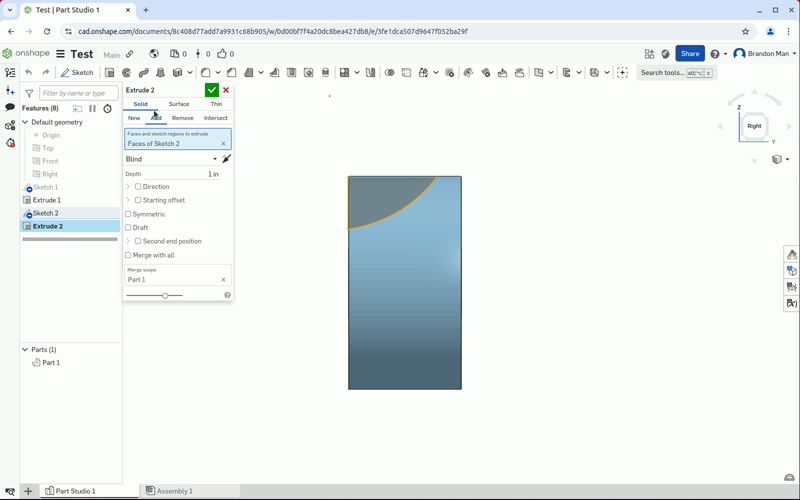
mouse_move(186, 120)
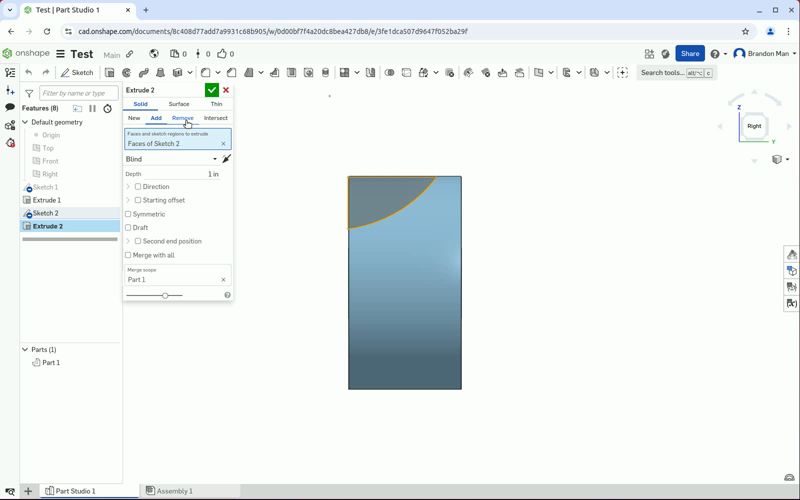
click(186, 120)
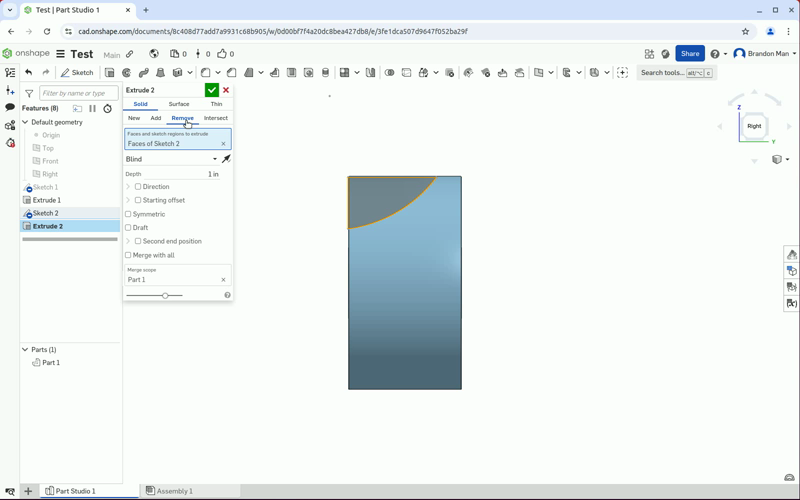
key(tab, 4)
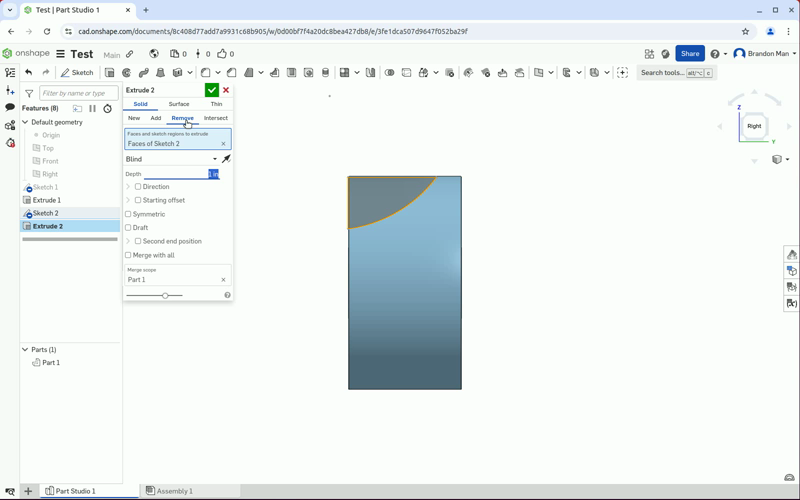
text(43.81)
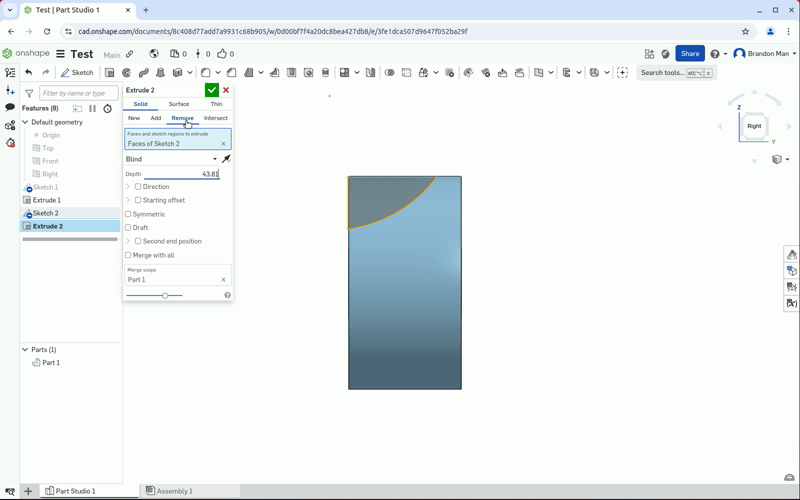
key(tab, 3)
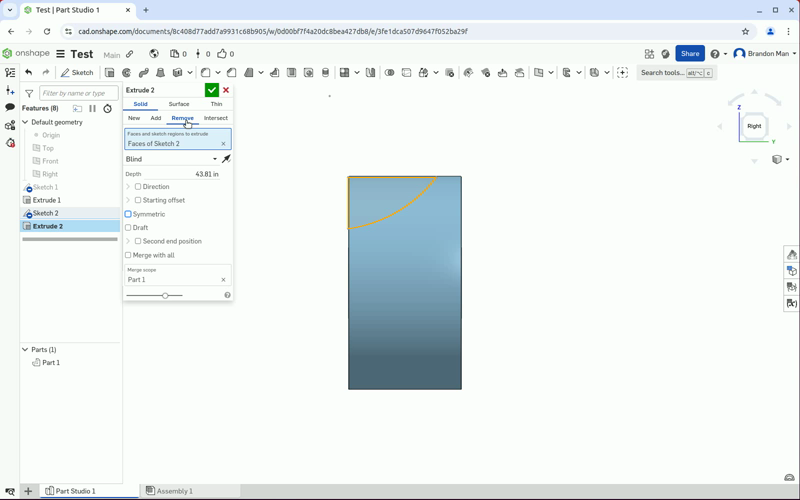
key(space)
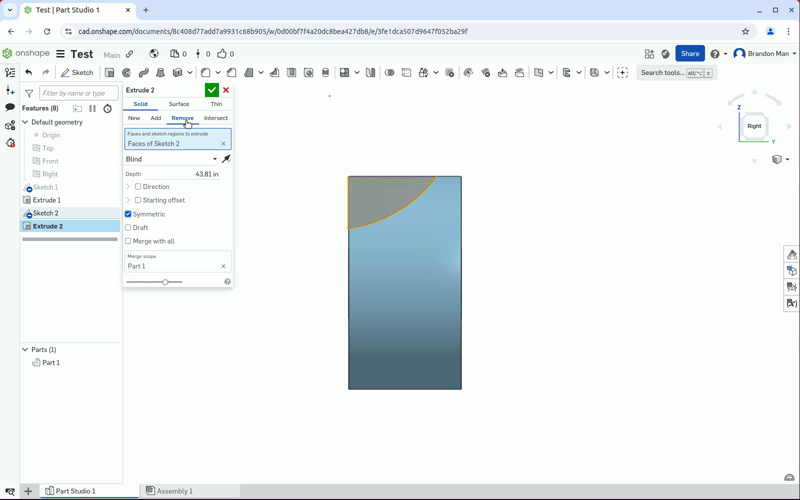
key(tab, 2)
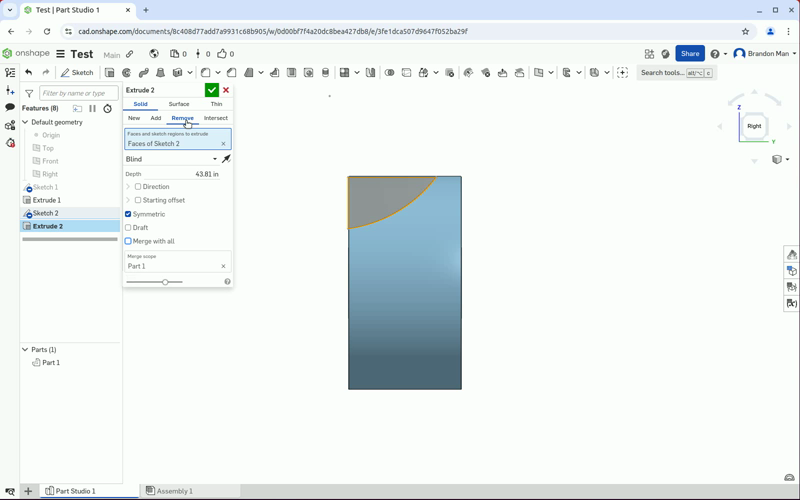
key(space)
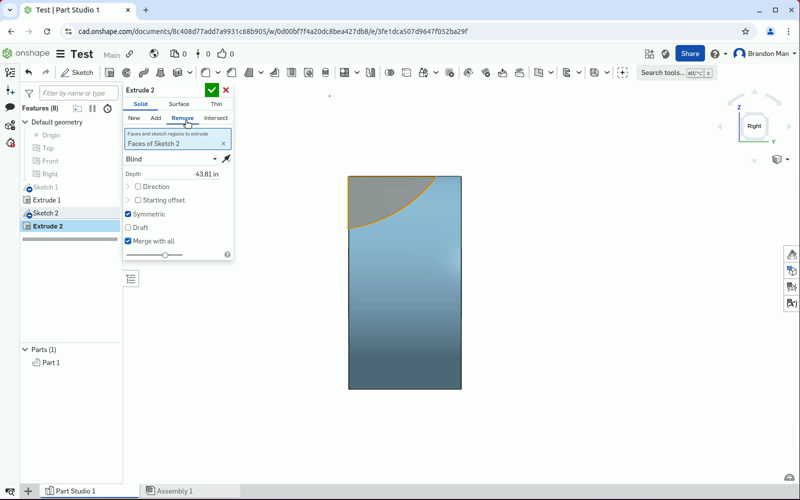
key(enter)
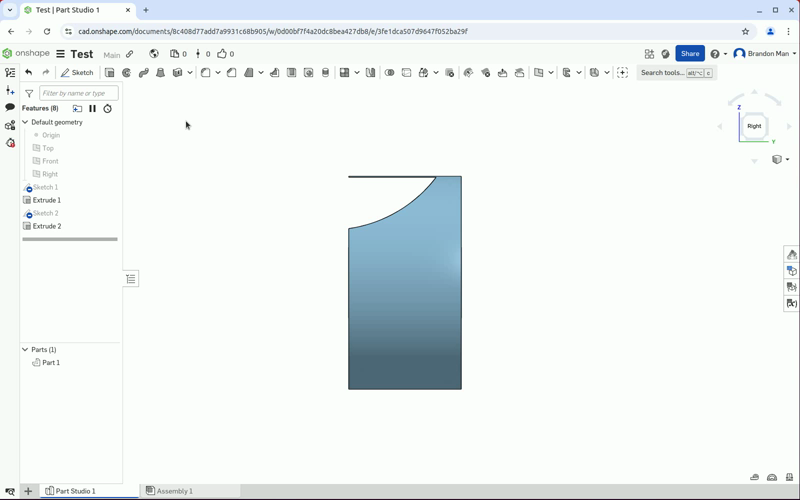
key(shift+h)
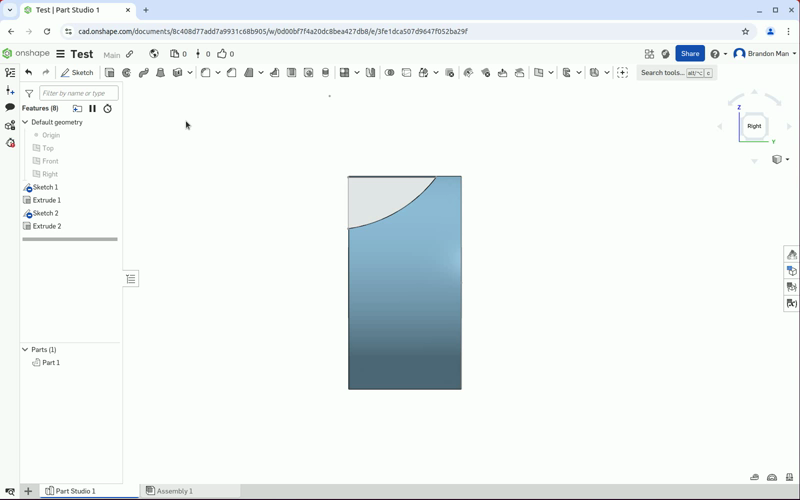
key(shift+h)
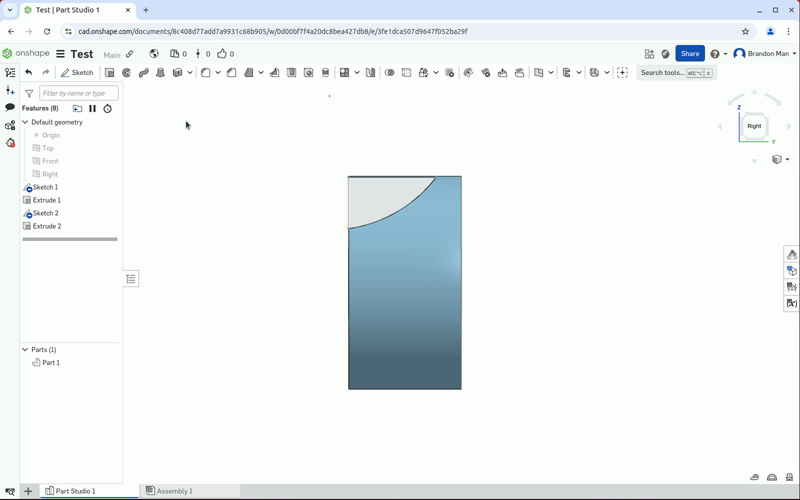
key(shift+7)
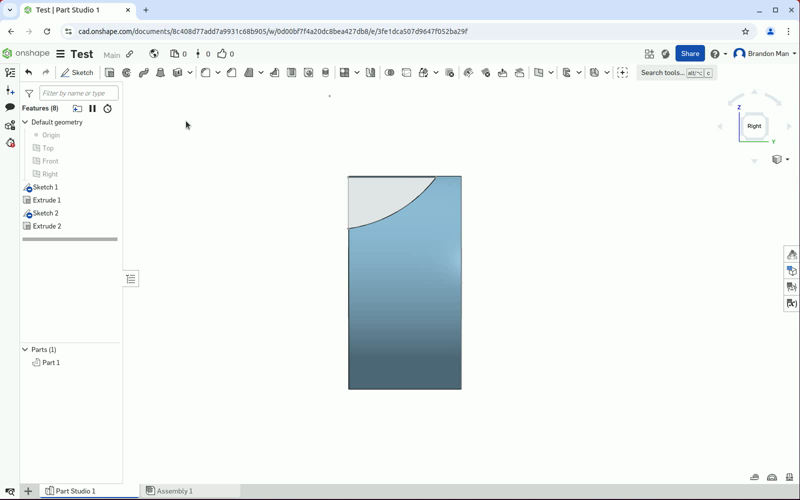
key(right, 2)
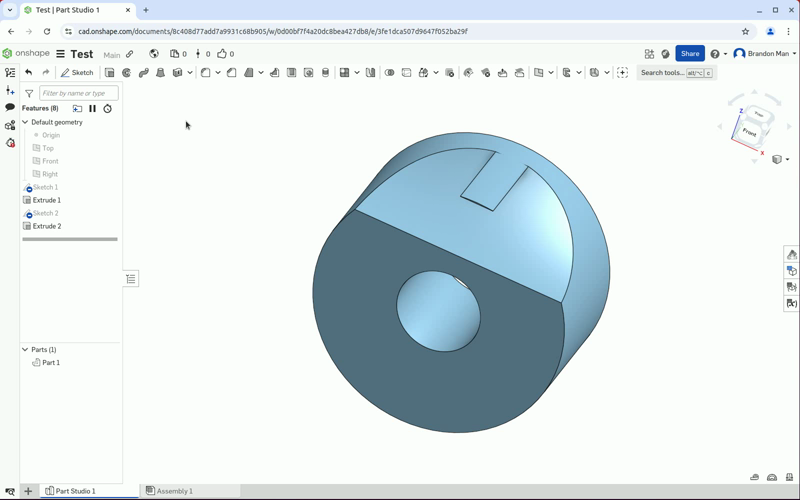
key(down, 2)
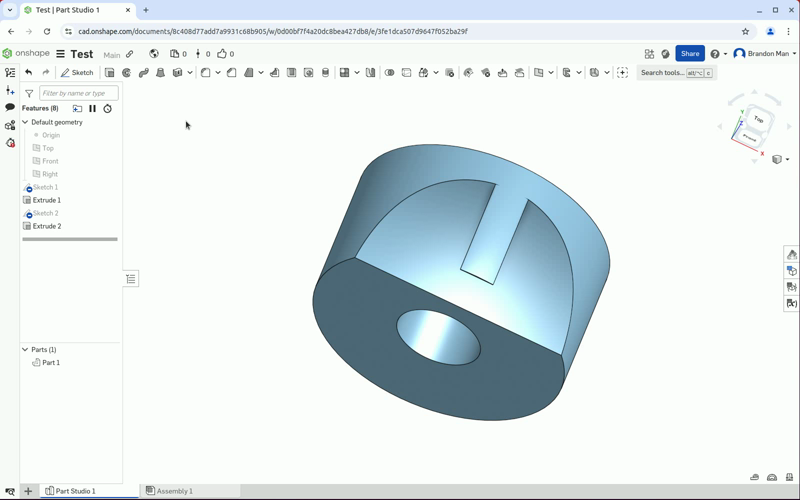
key(up, 2)
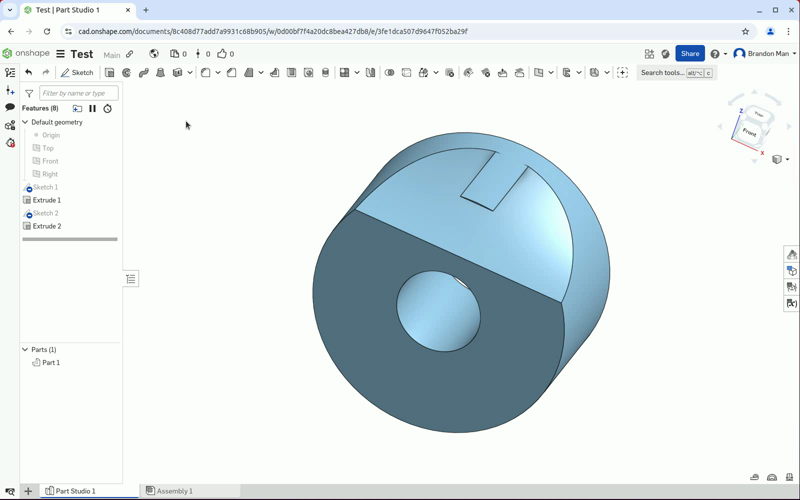
key(left, 2)
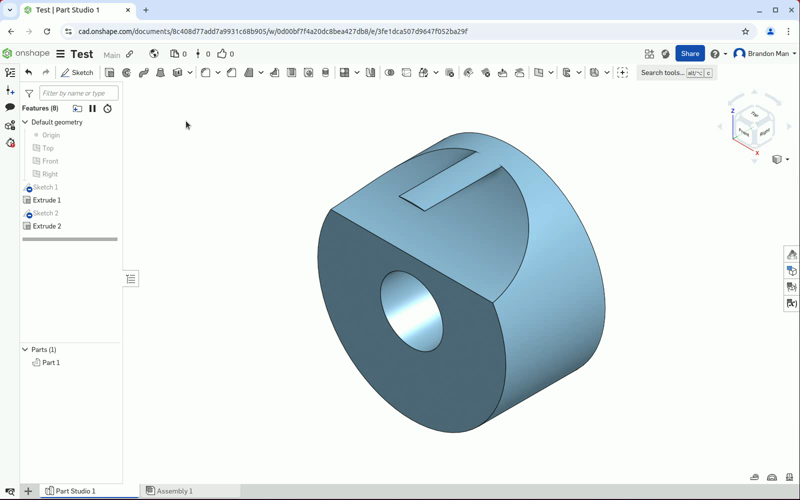
mouse_move(73, 189)
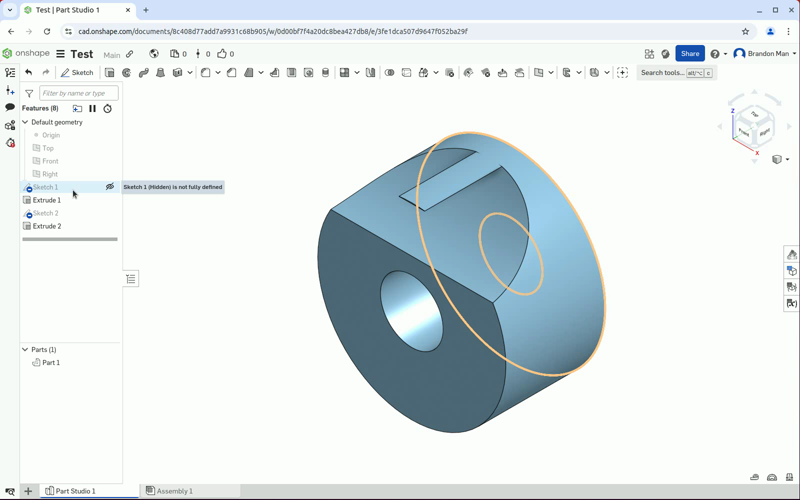
click(73, 189)